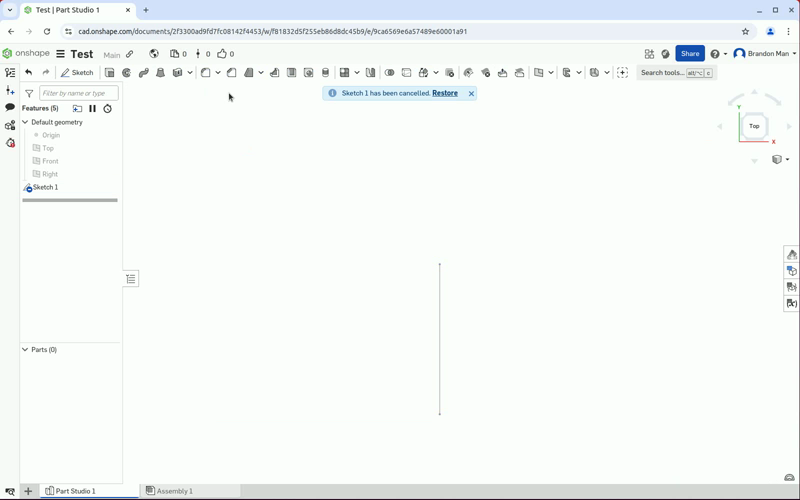
key(shift+h)
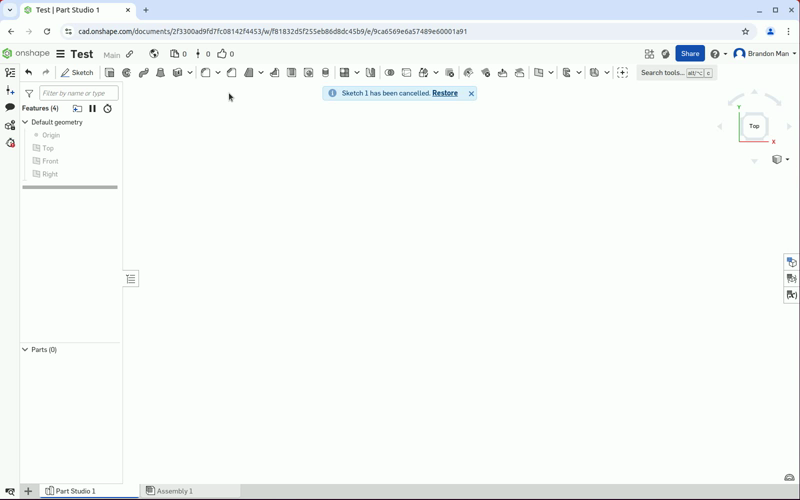
mouse_move(73, 352)
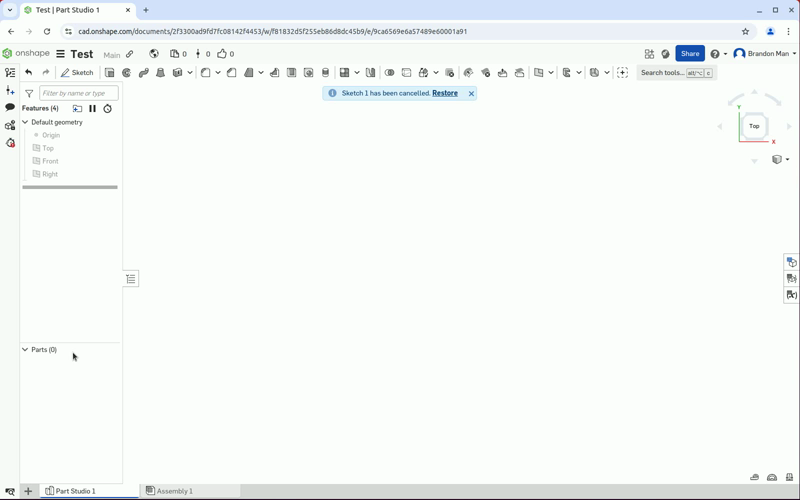
key(y)
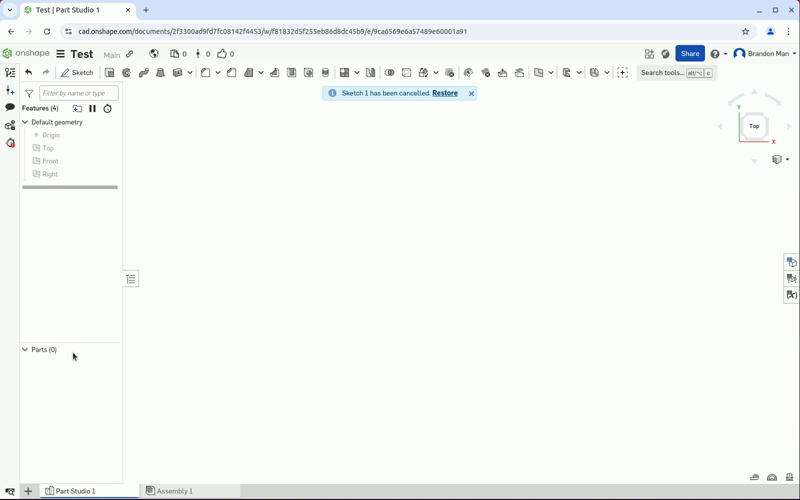
key(shift+p)
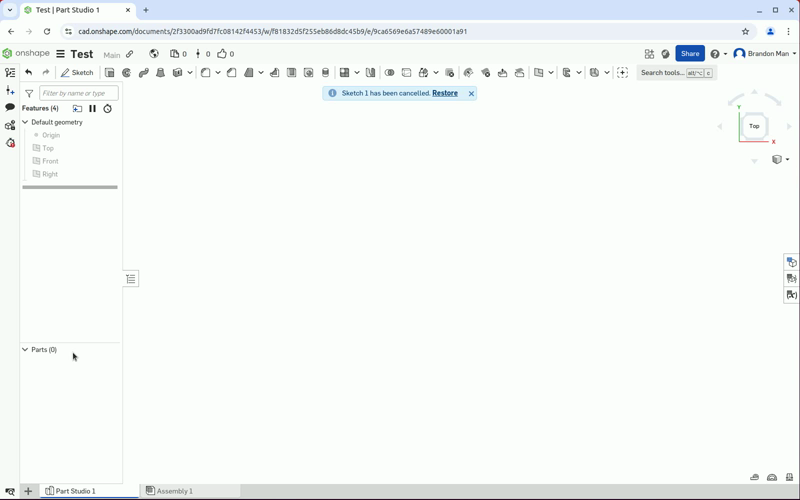
key(space)
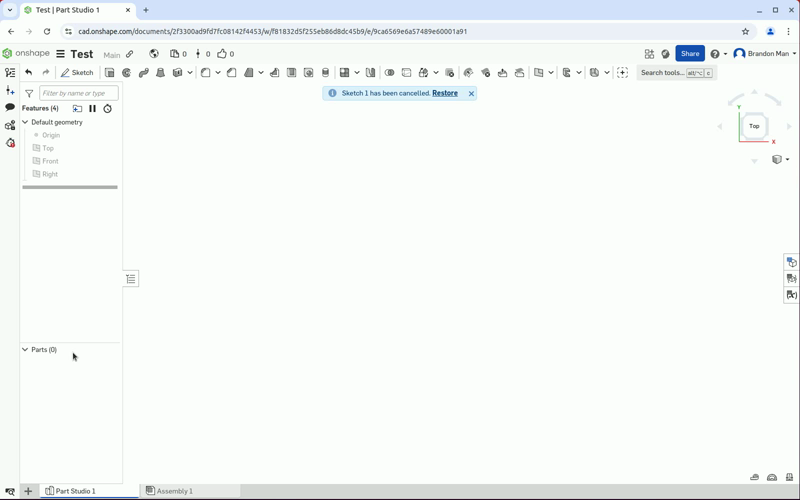
key_down(shift)
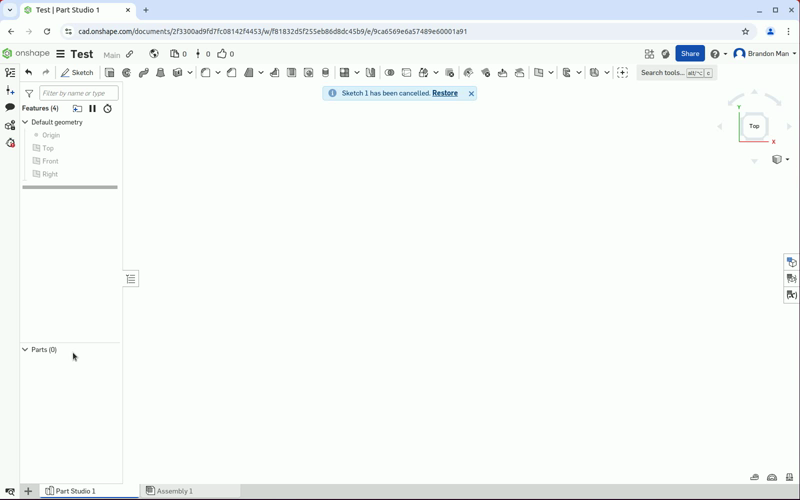
key(up)
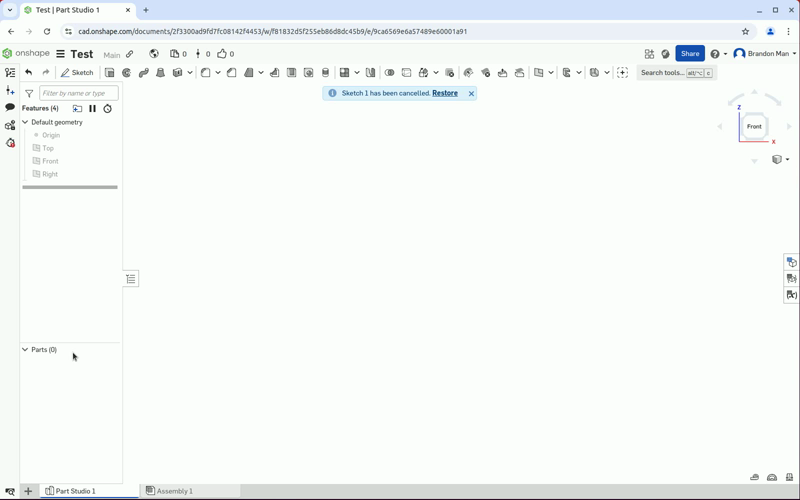
key_up(shift)
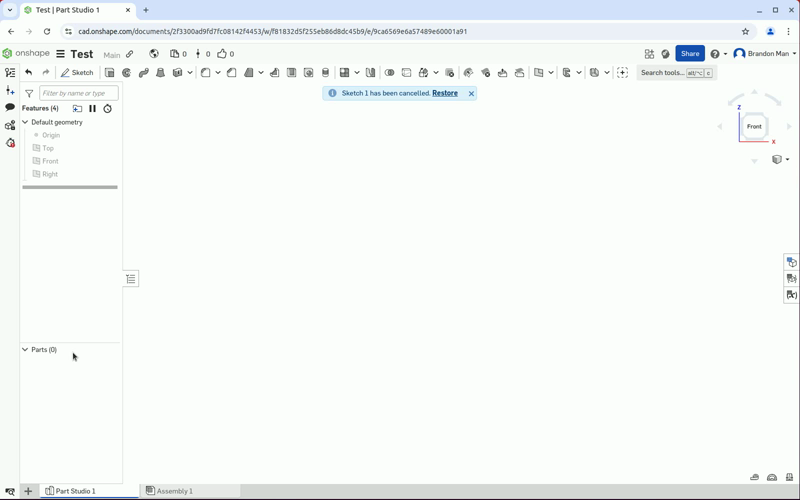
mouse_move(73, 352)
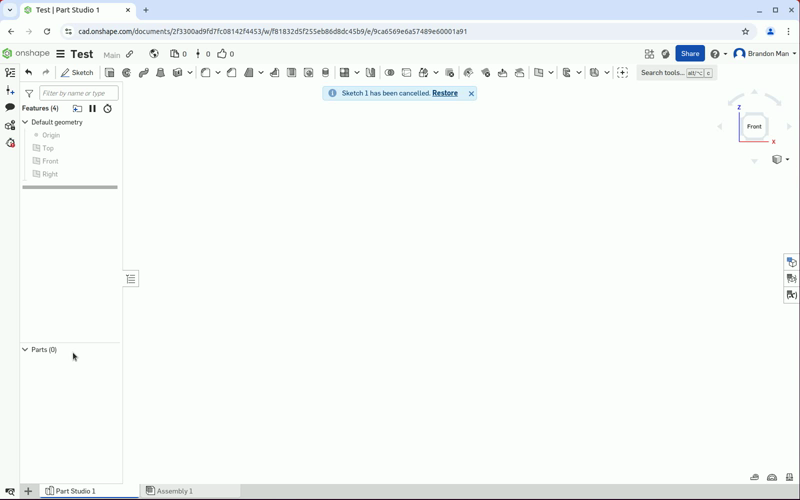
key(shift+y)
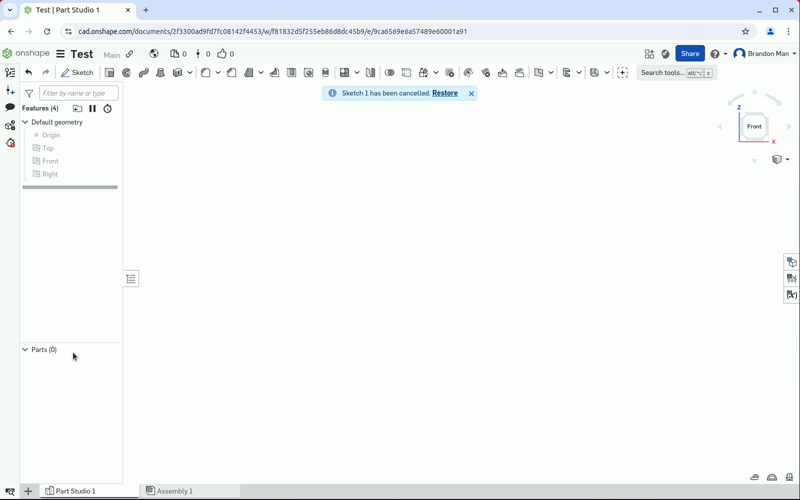
key(shift+s)
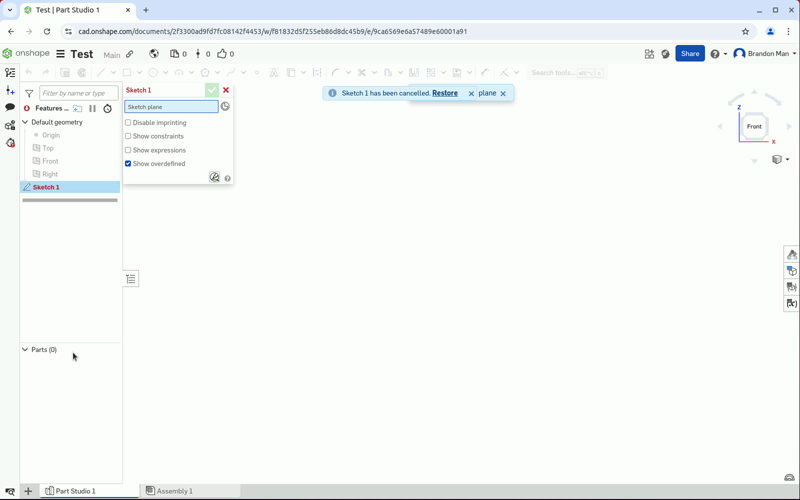
mouse_move(73, 163)
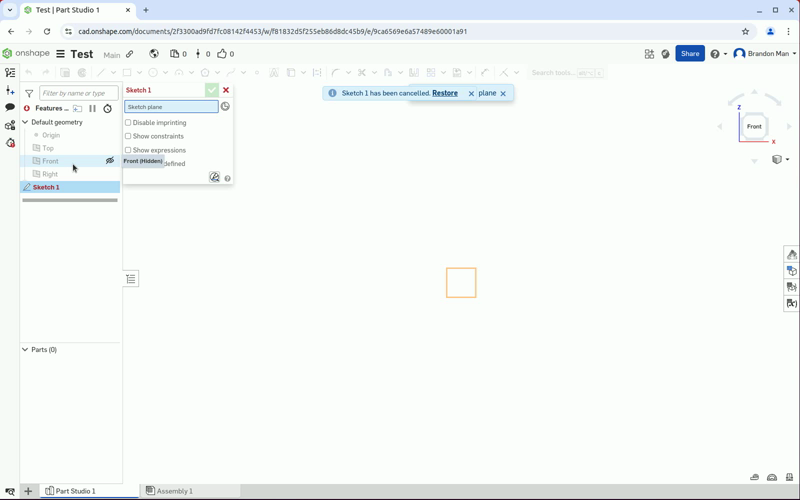
click(73, 163)
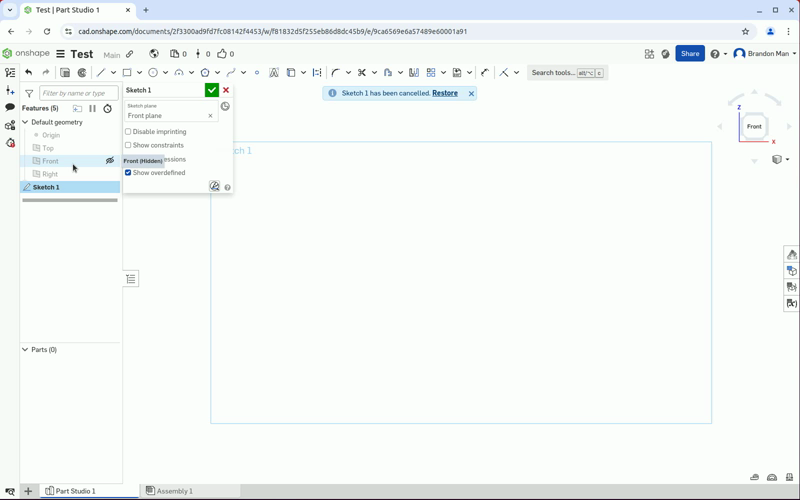
mouse_move(73, 352)
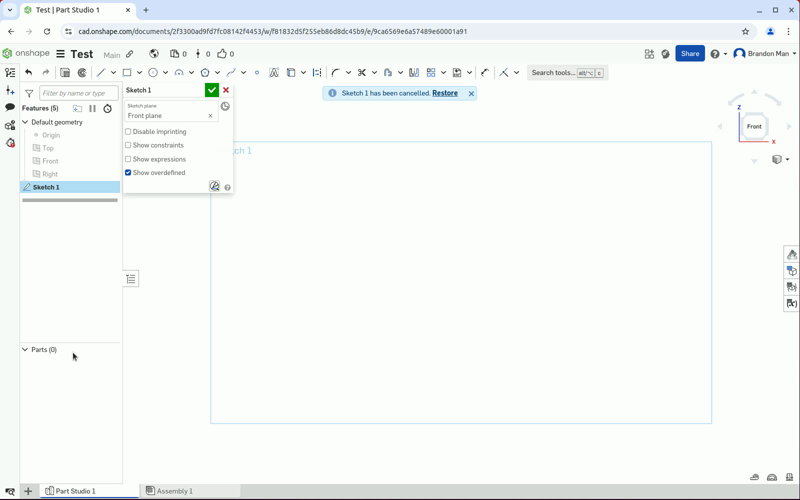
key(y)
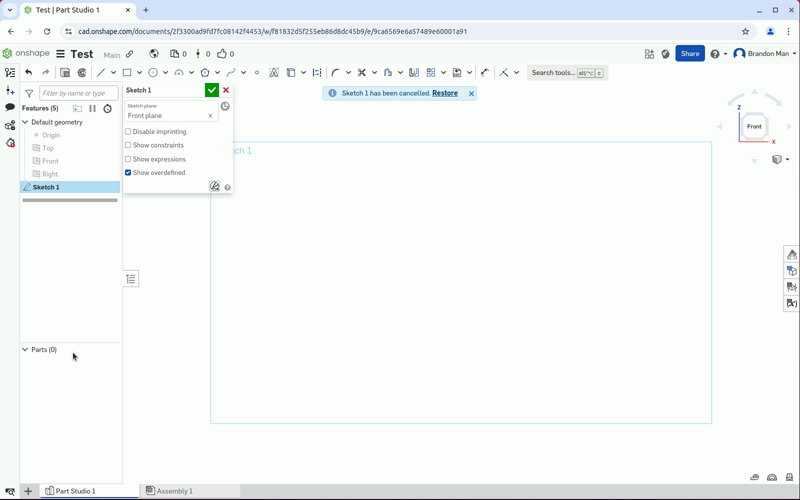
key(c)
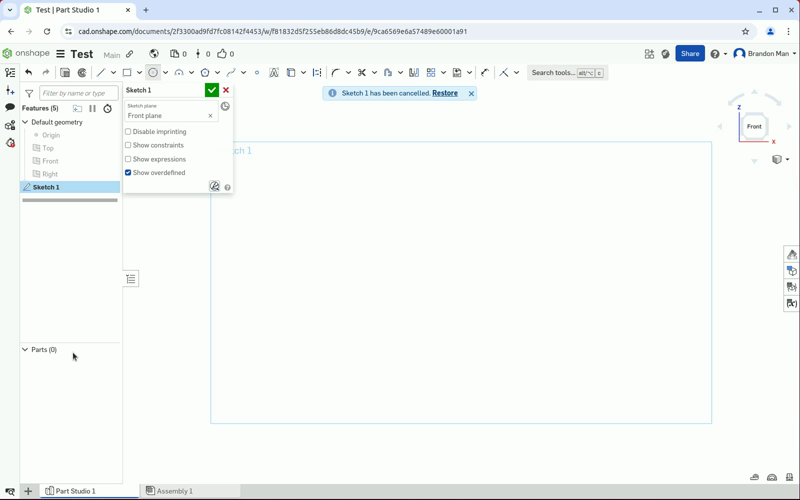
key_down(shift)
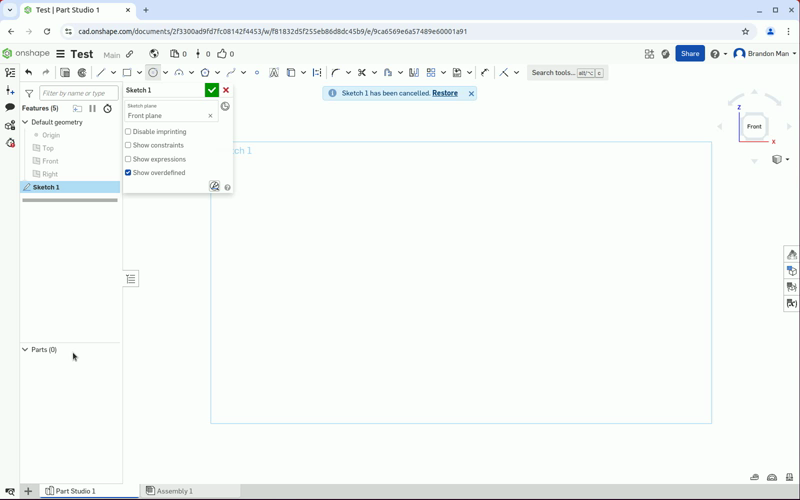
mouse_move(389, 282)
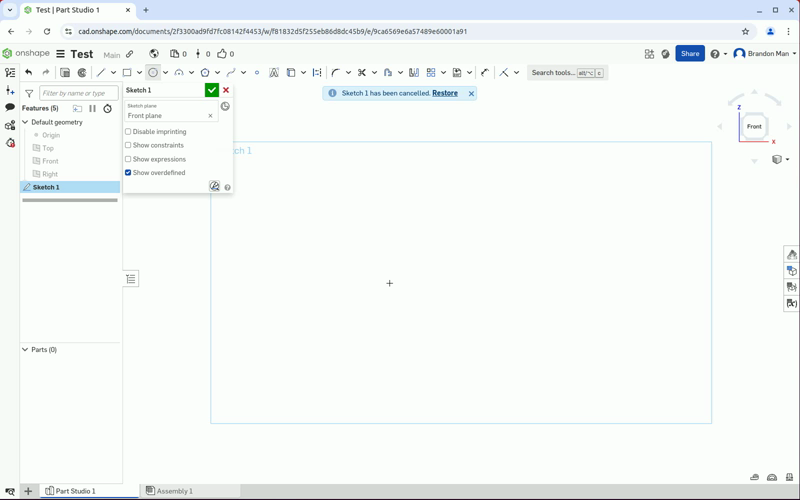
click(389, 282)
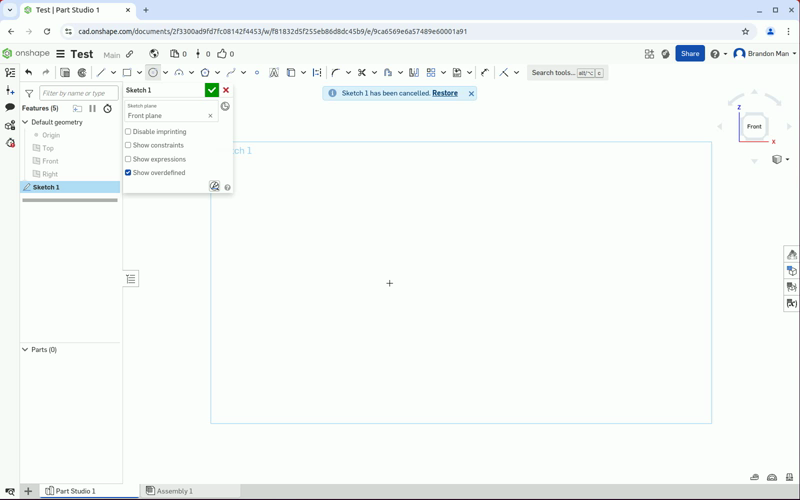
key_up(shift)
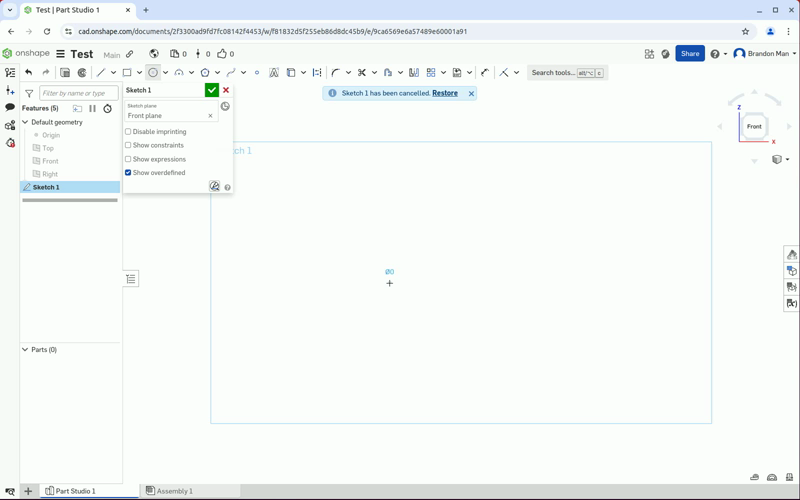
mouse_move(395, 282)
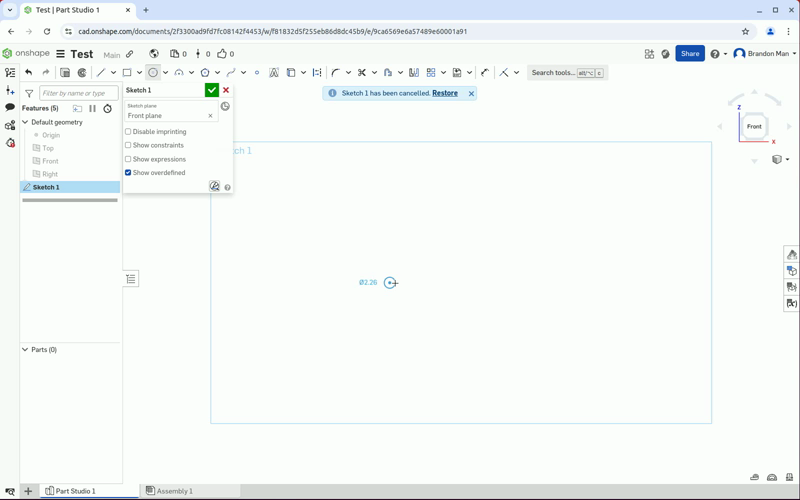
click(395, 282)
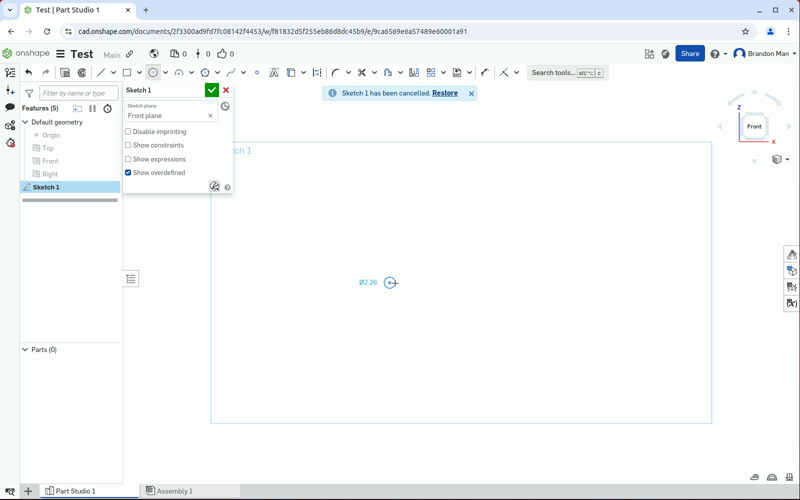
key(esc)
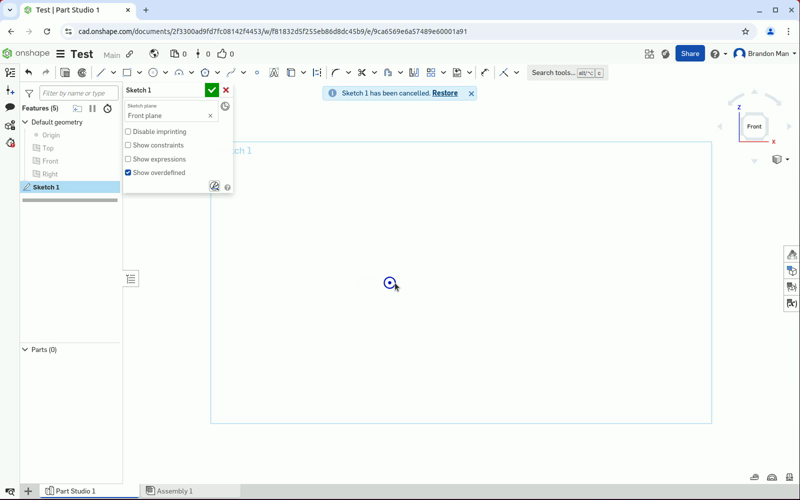
mouse_move(393, 281)
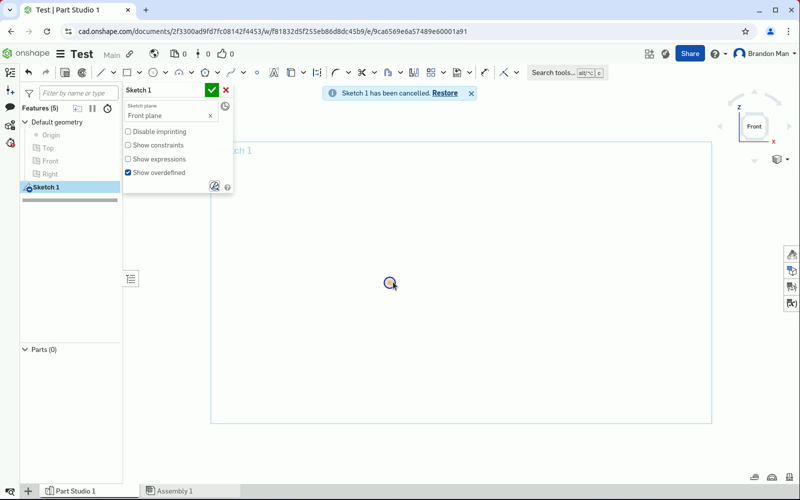
scroll(6)
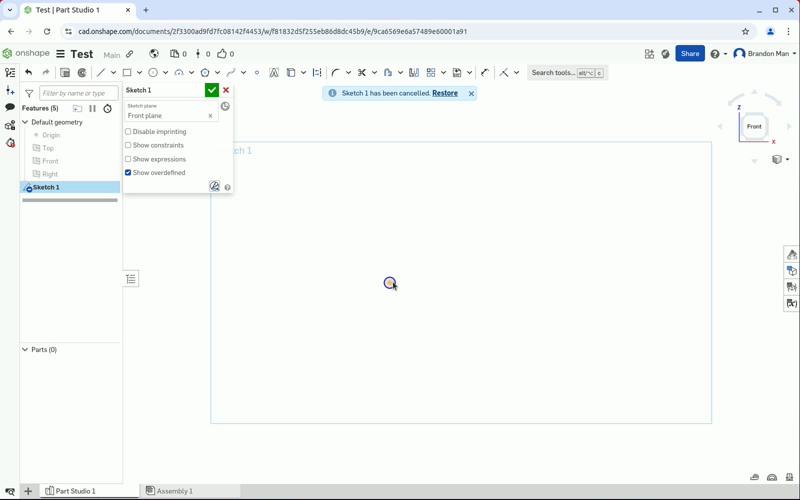
scroll(6)
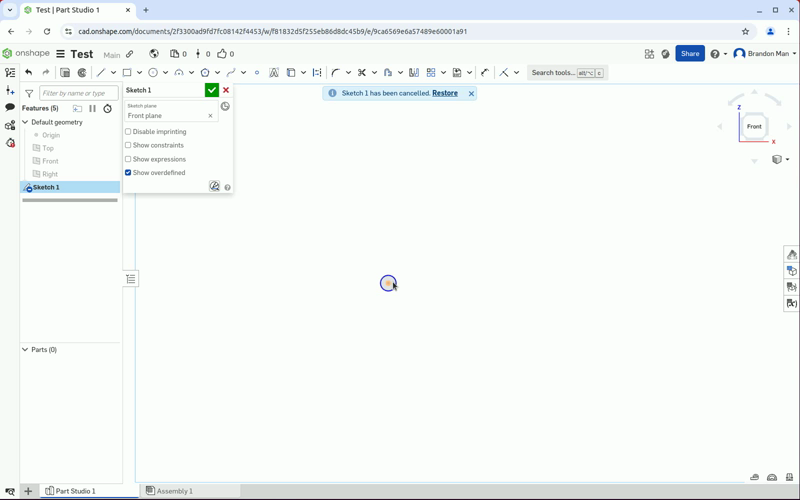
scroll(6)
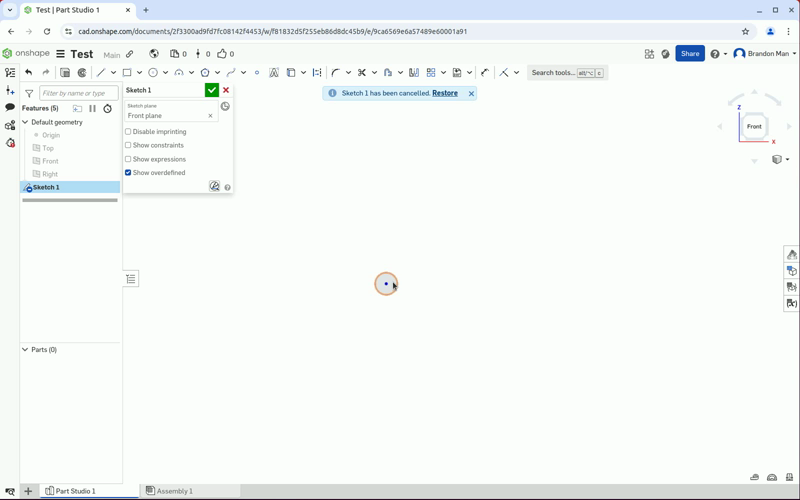
scroll(6)
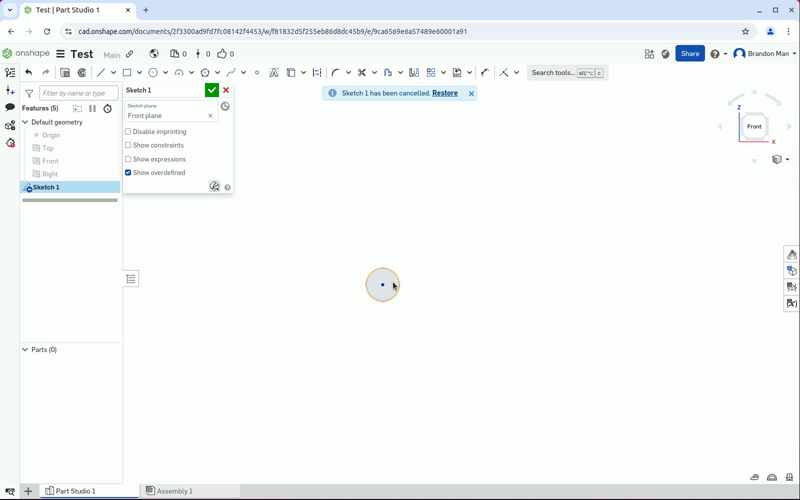
scroll(6)
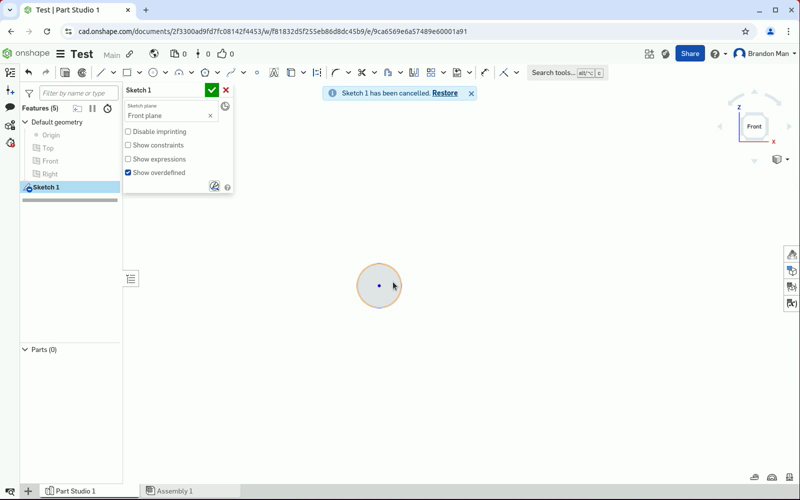
scroll(6)
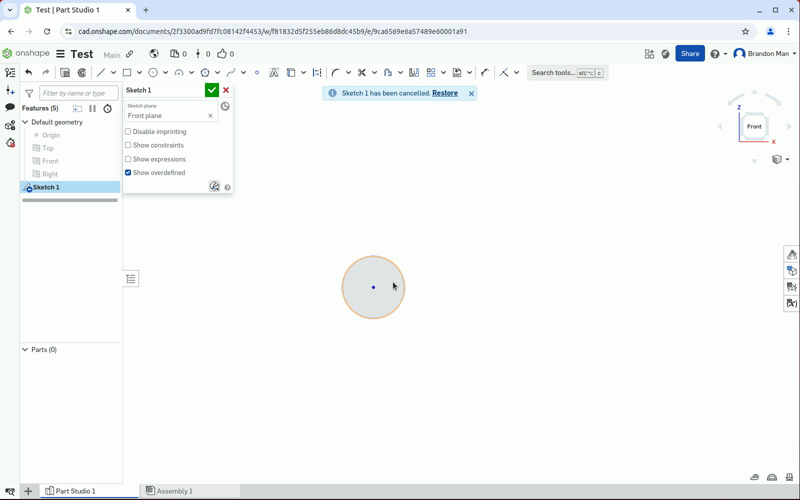
scroll(6)
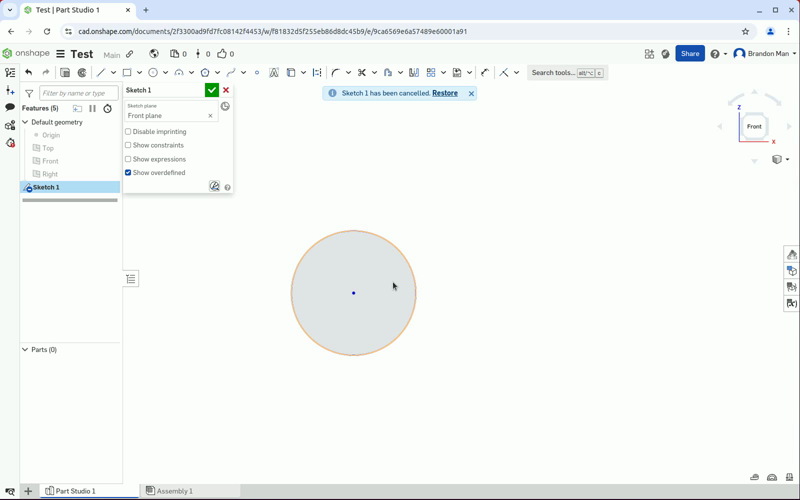
click(393, 281)
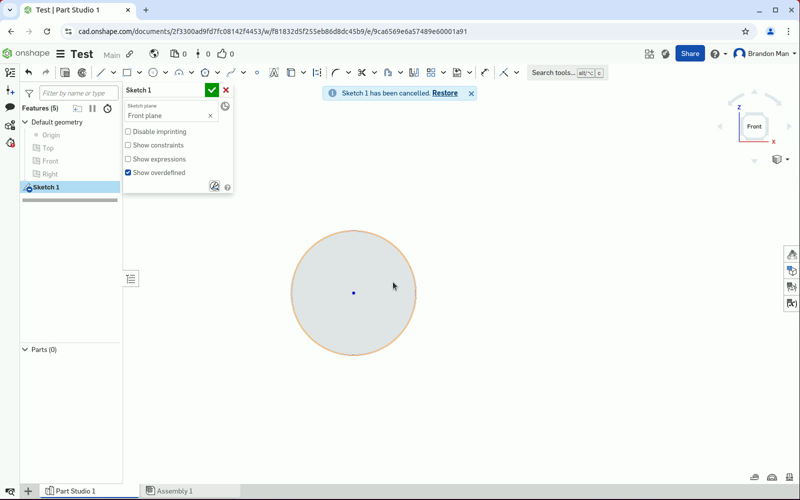
scroll(-6)
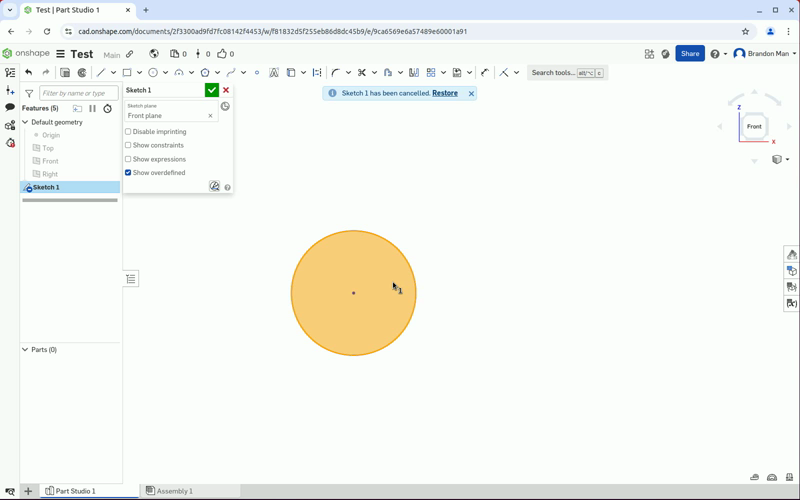
scroll(-6)
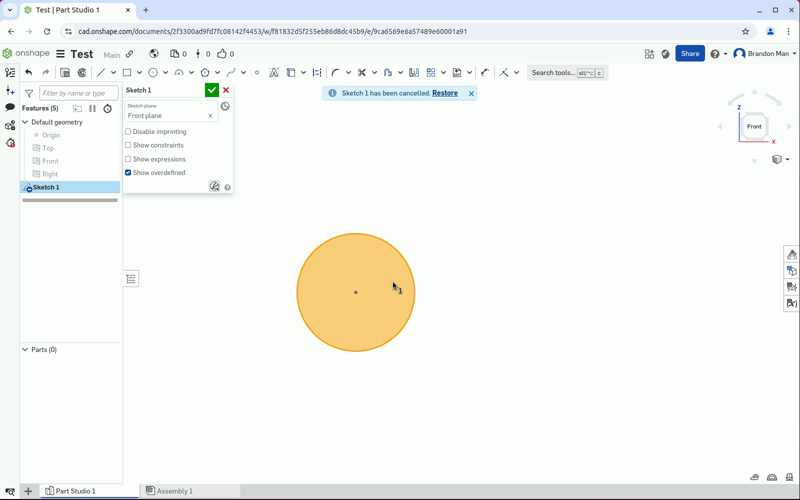
scroll(-6)
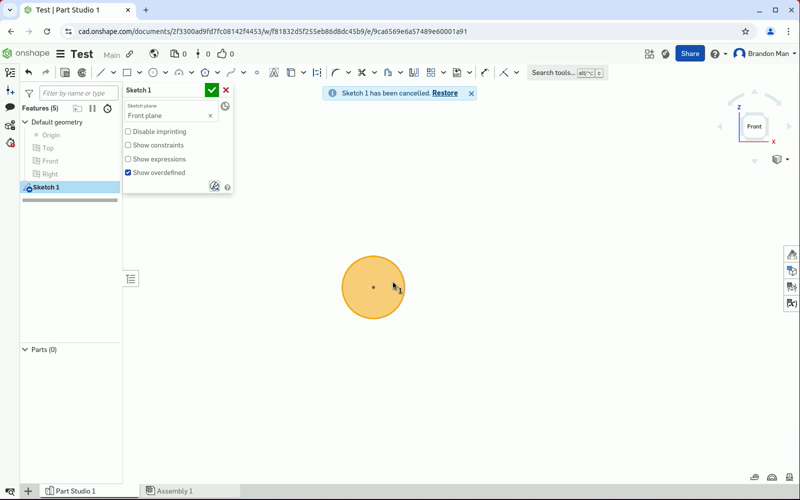
scroll(-6)
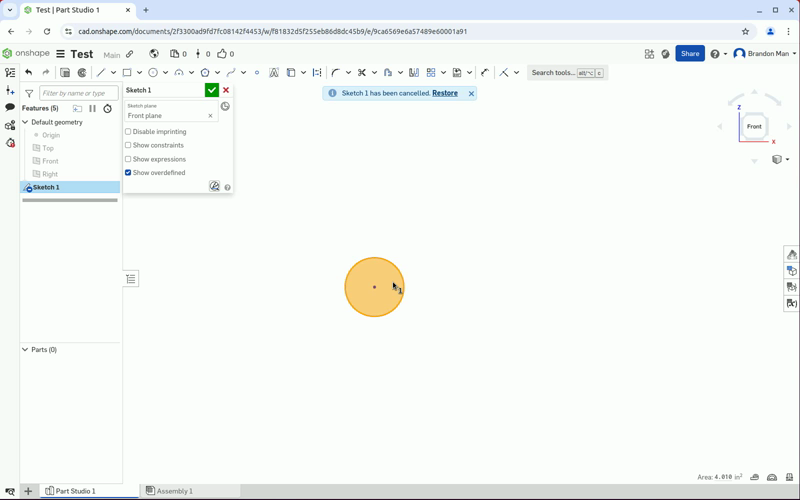
scroll(-6)
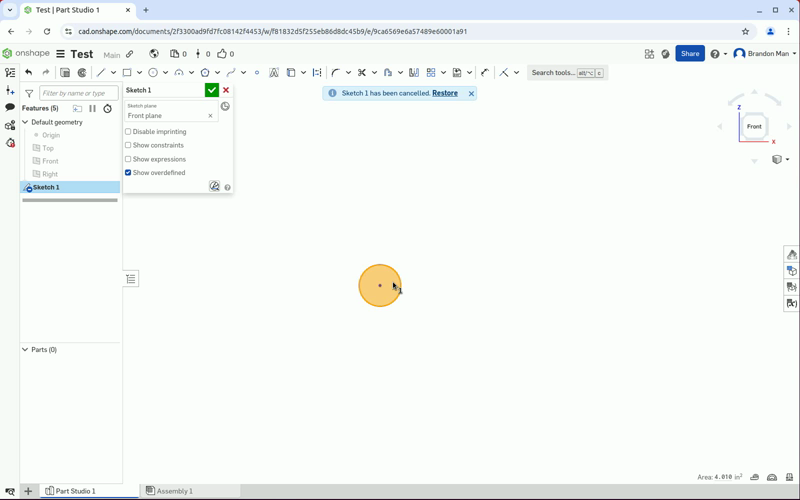
scroll(-6)
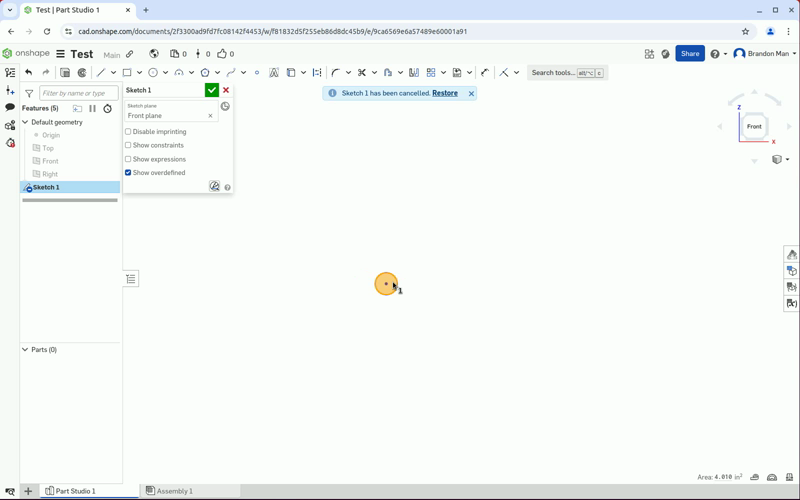
scroll(-6)
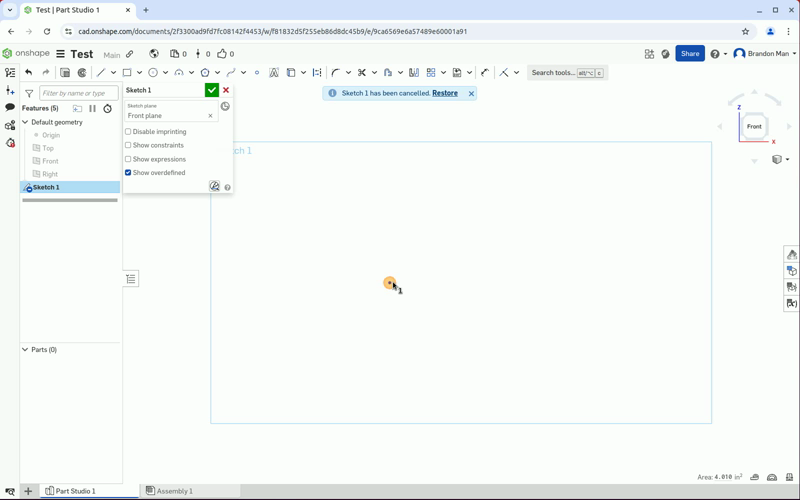
mouse_move(73, 352)
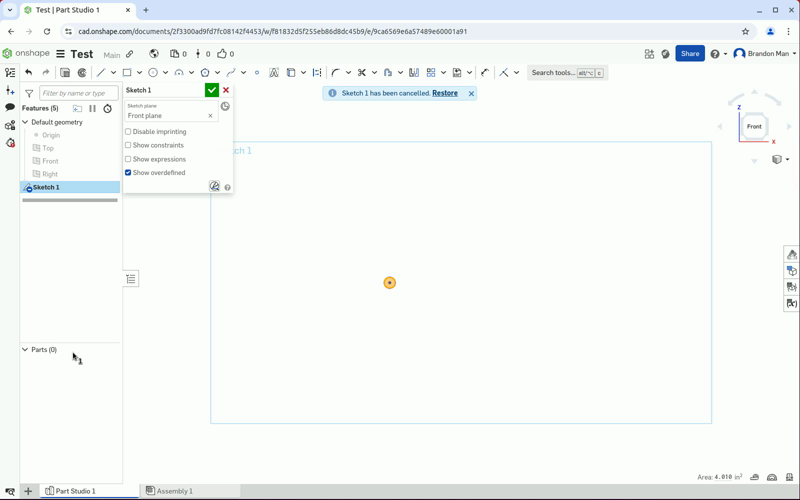
key(shift+y)
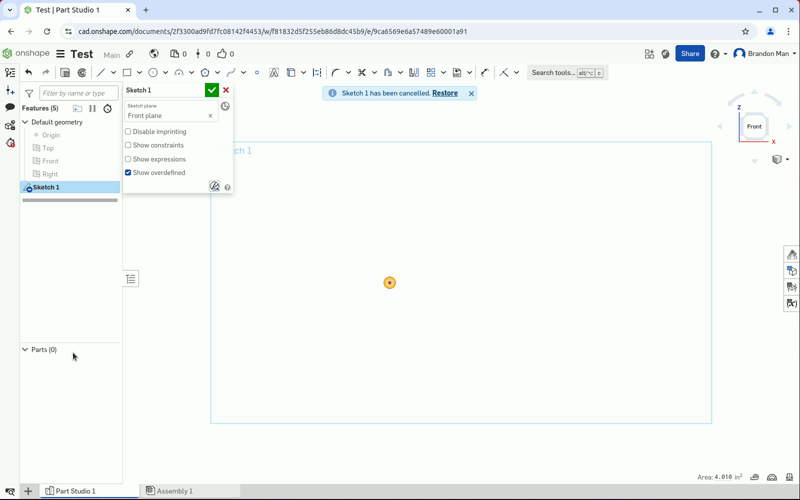
key(shift+e)
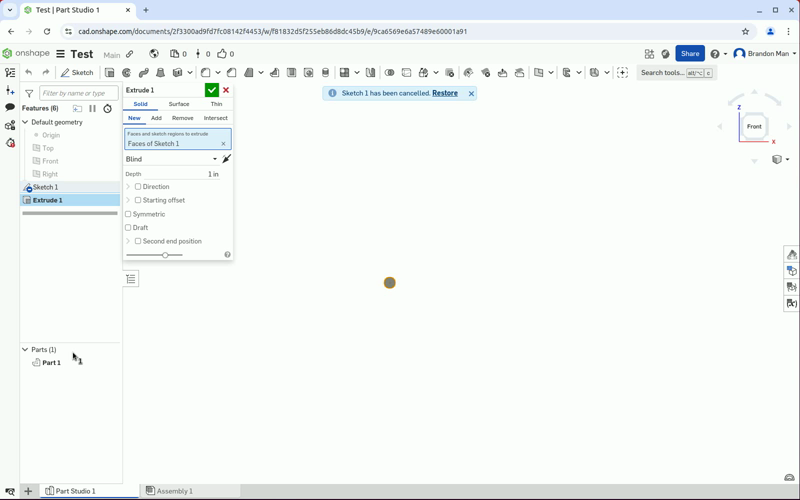
mouse_move(143, 106)
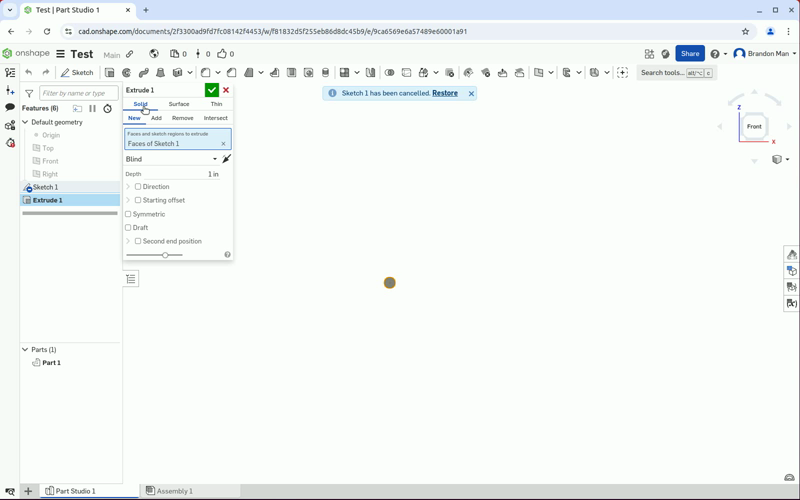
click(143, 106)
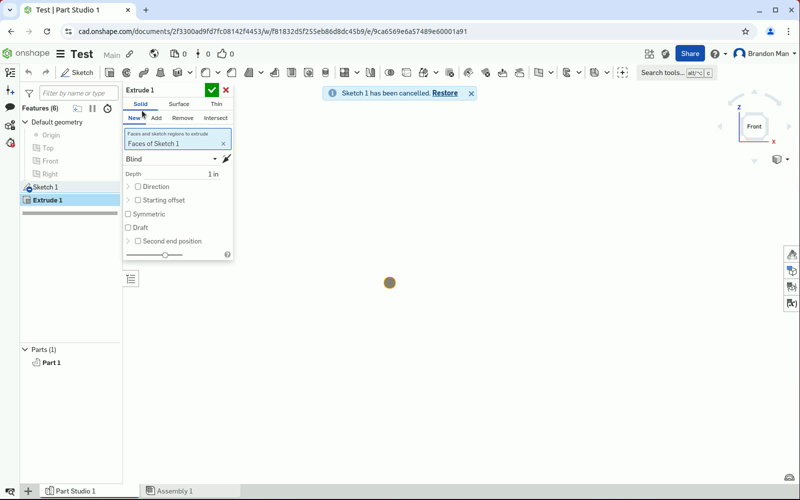
mouse_move(137, 120)
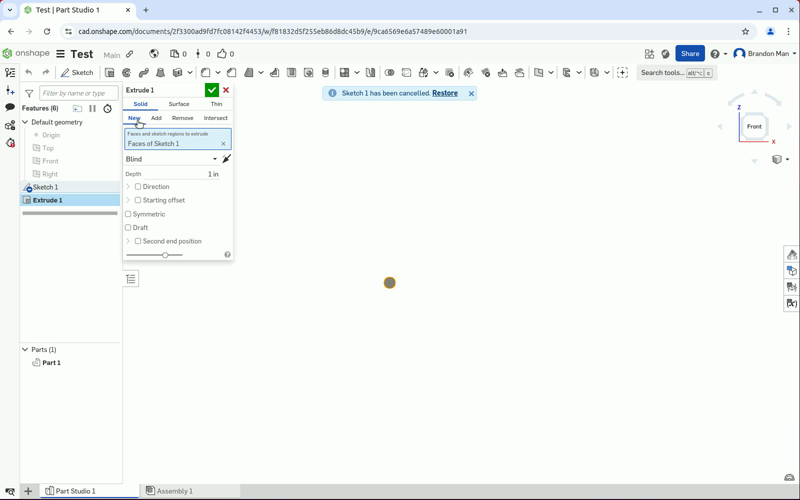
click(137, 120)
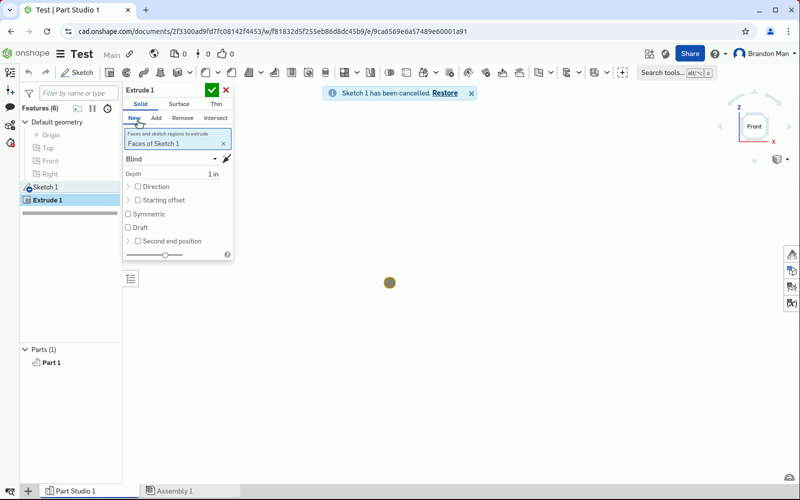
key(tab, 4)
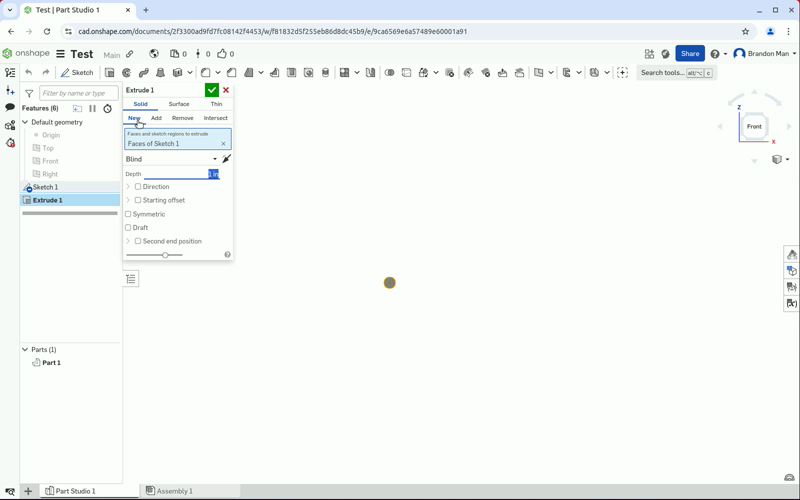
text(23.108)
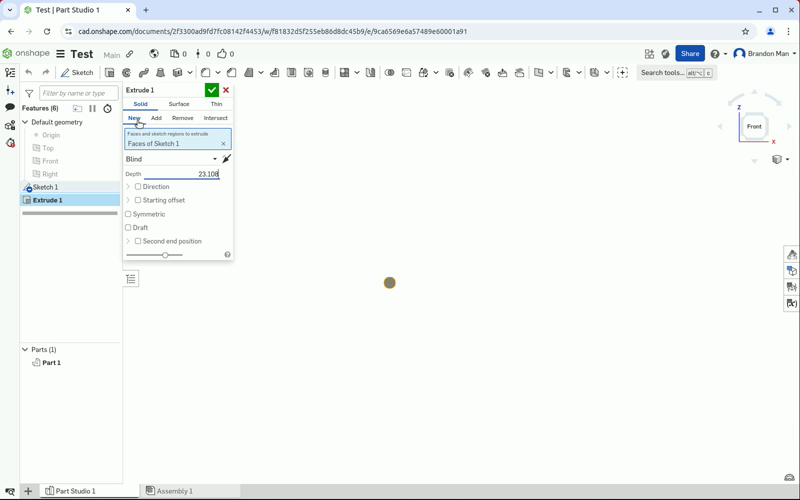
key(enter)
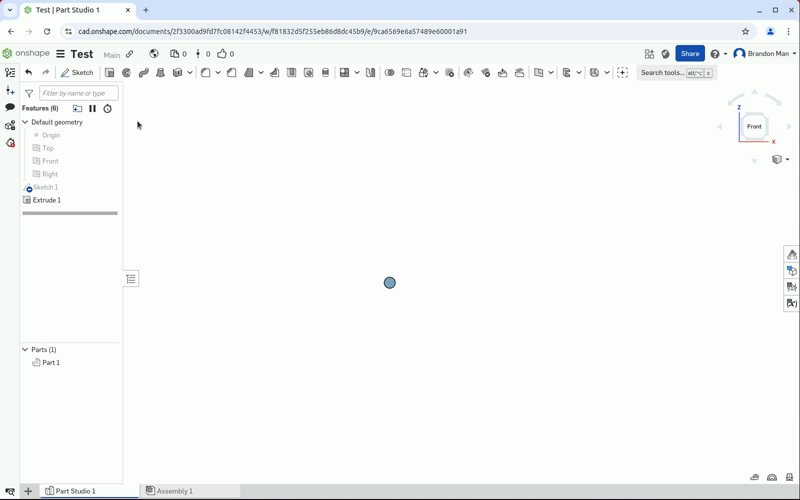
key(shift+h)
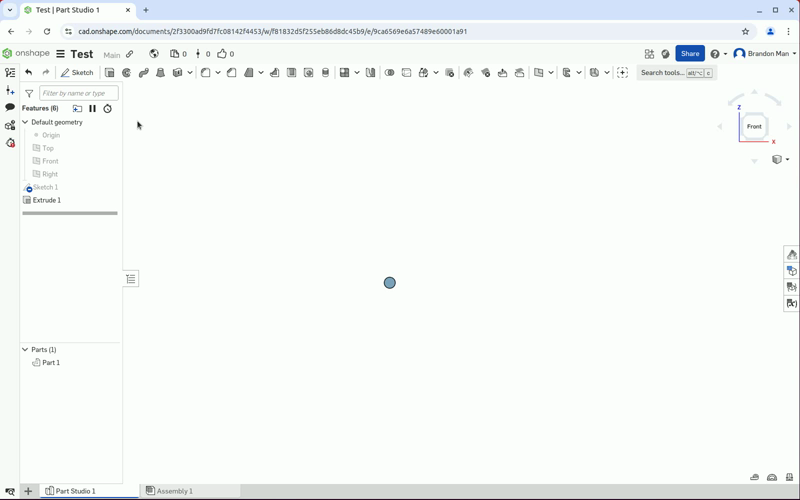
key(shift+h)
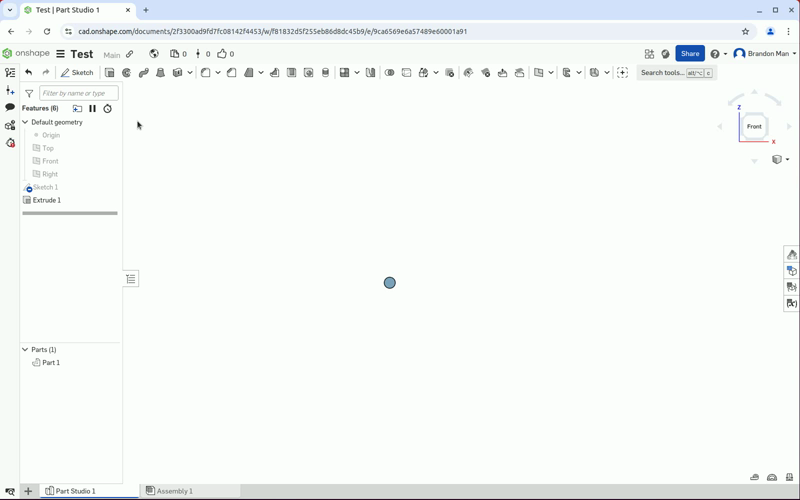
mouse_move(73, 189)
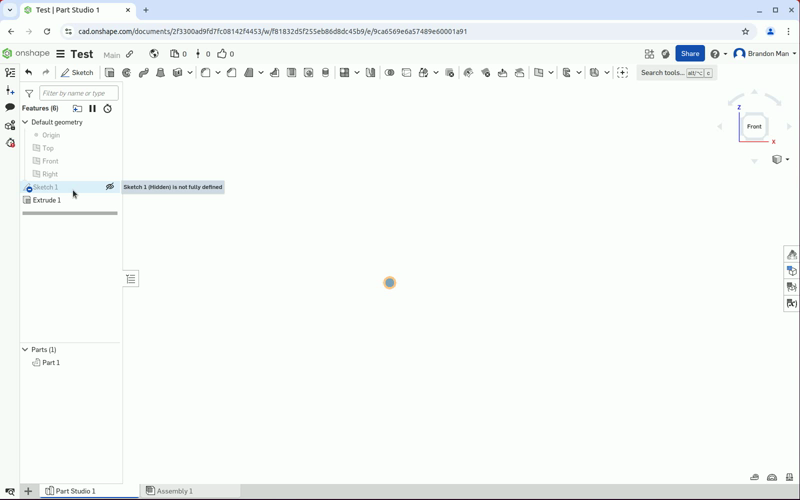
click(73, 189)
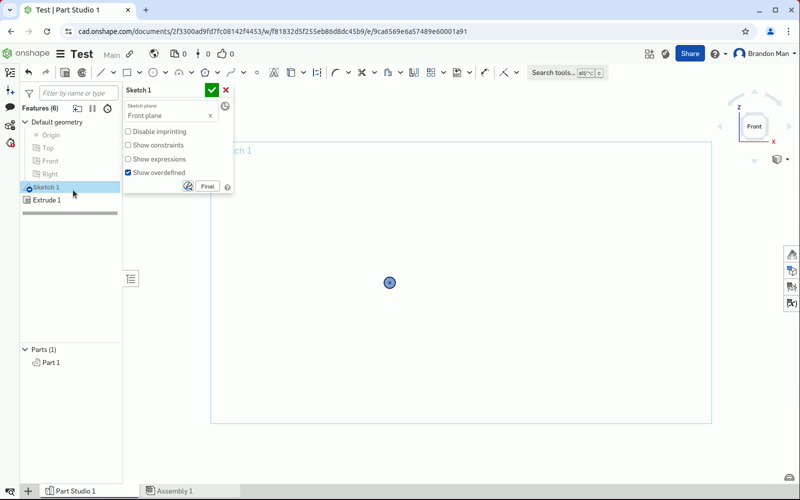
mouse_move(229, 92)
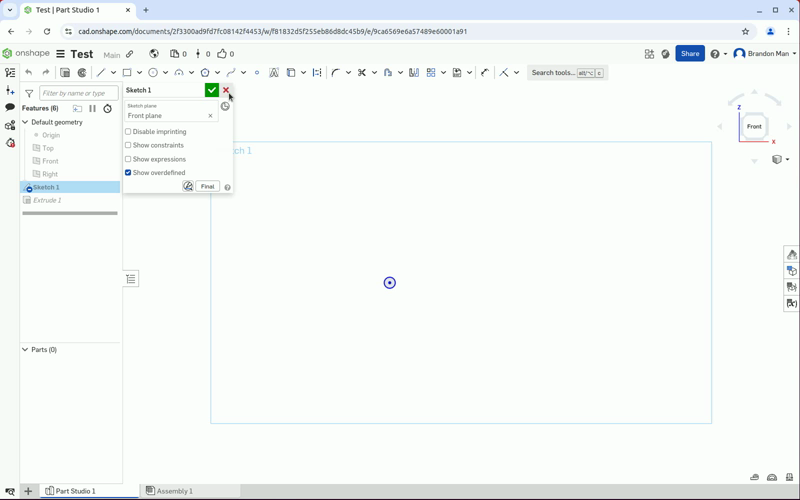
click(229, 92)
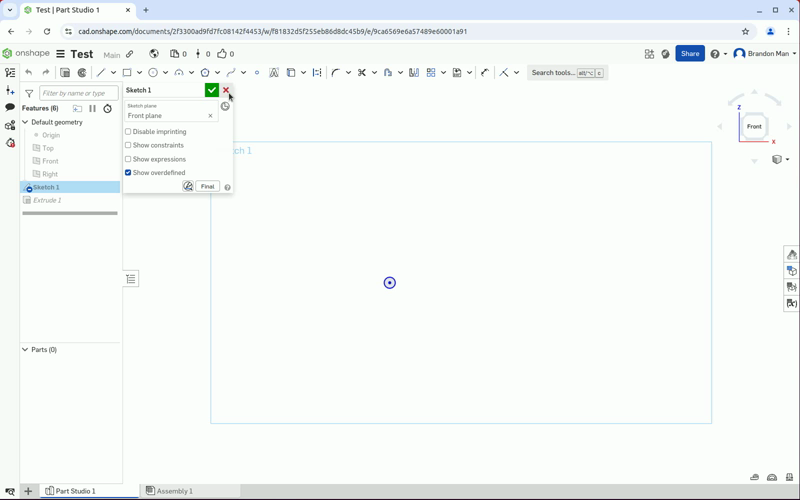
key(shift+s)
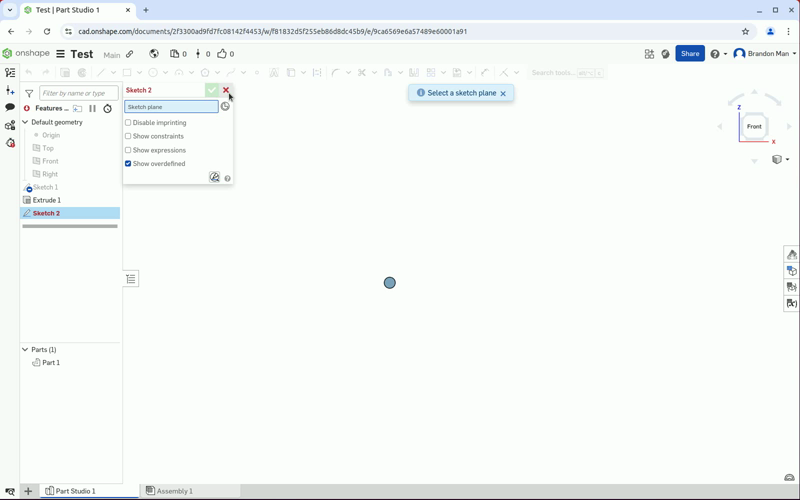
mouse_move(73, 163)
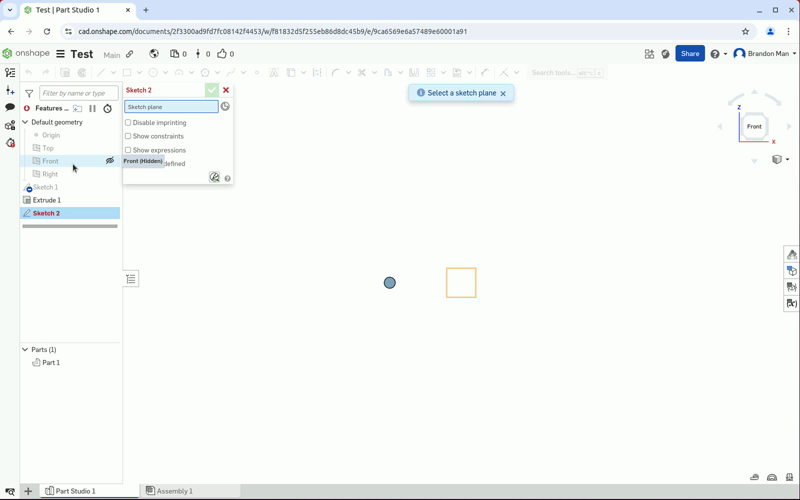
click(73, 163)
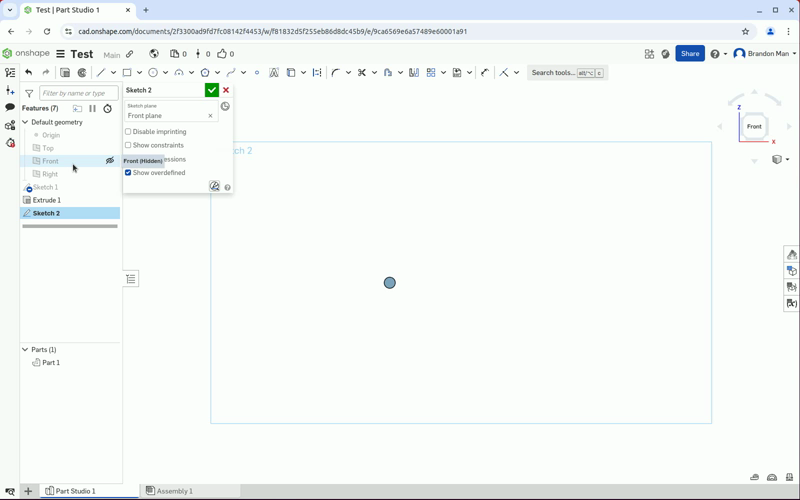
mouse_move(73, 352)
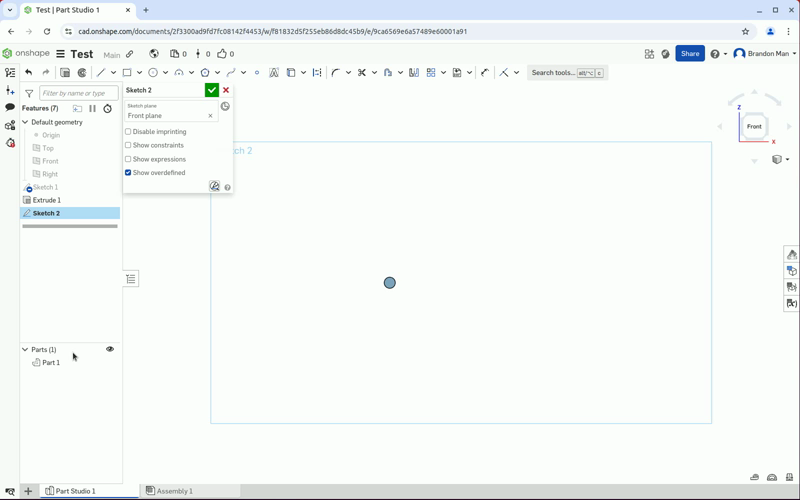
key(y)
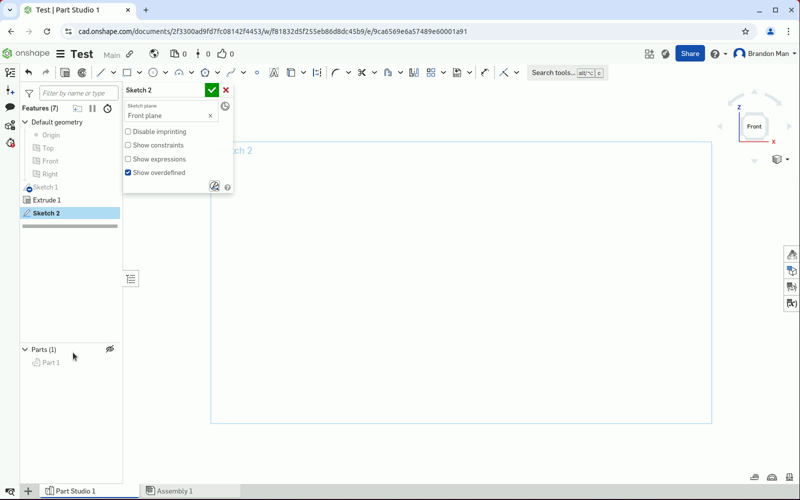
key(c)
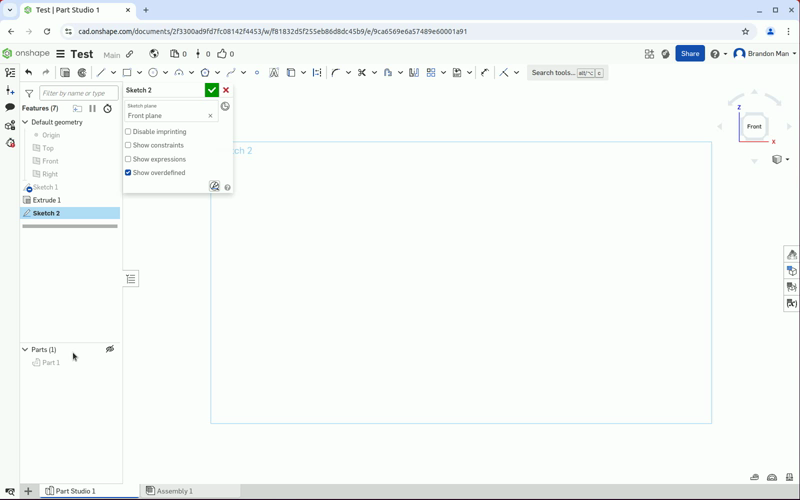
key_down(shift)
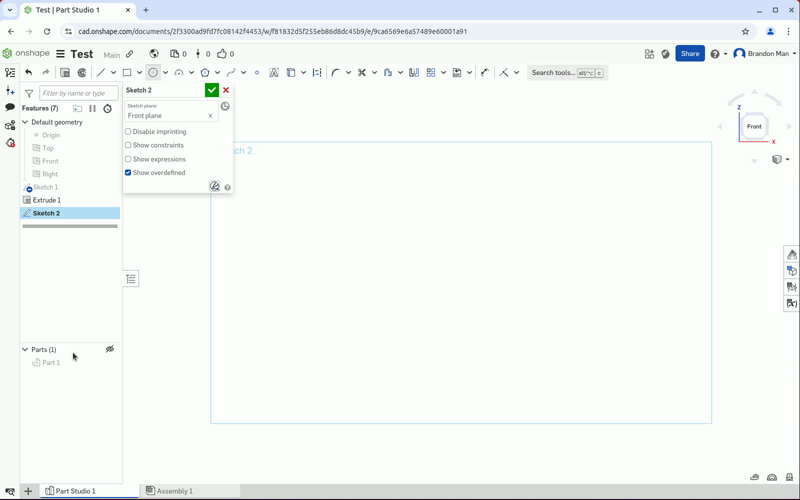
mouse_move(516, 282)
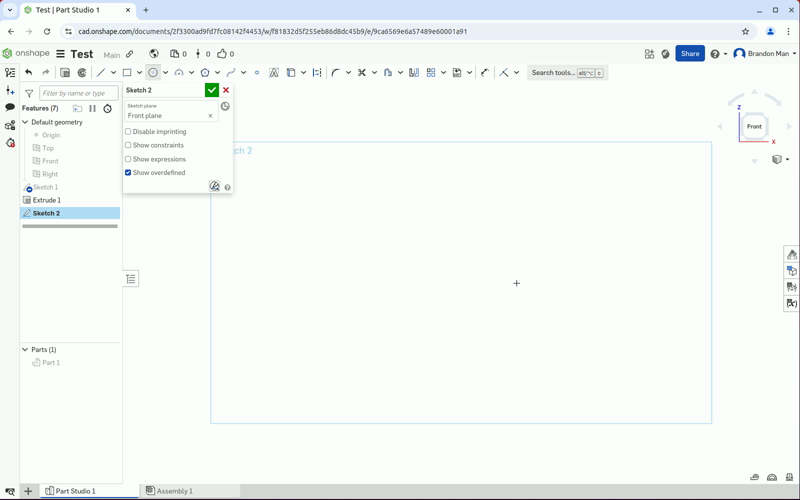
click(516, 282)
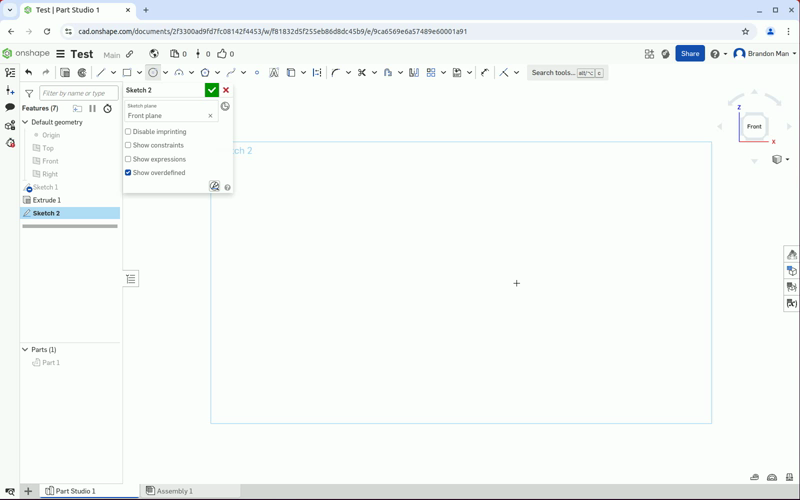
key_up(shift)
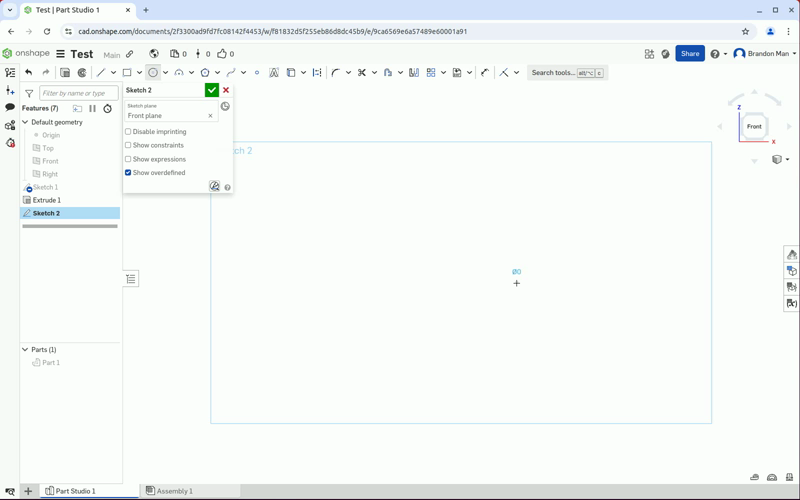
mouse_move(522, 282)
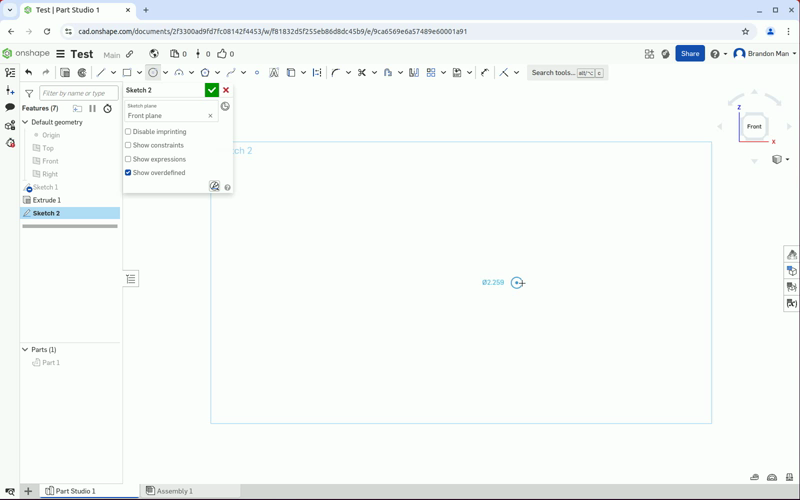
click(522, 282)
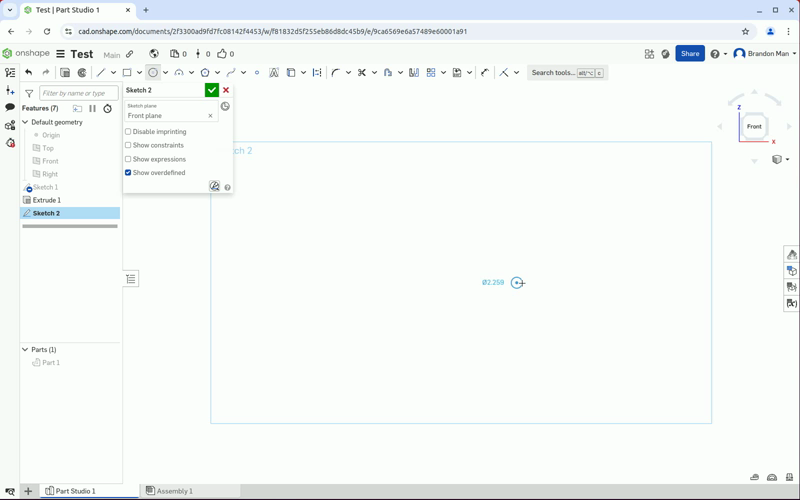
key(esc)
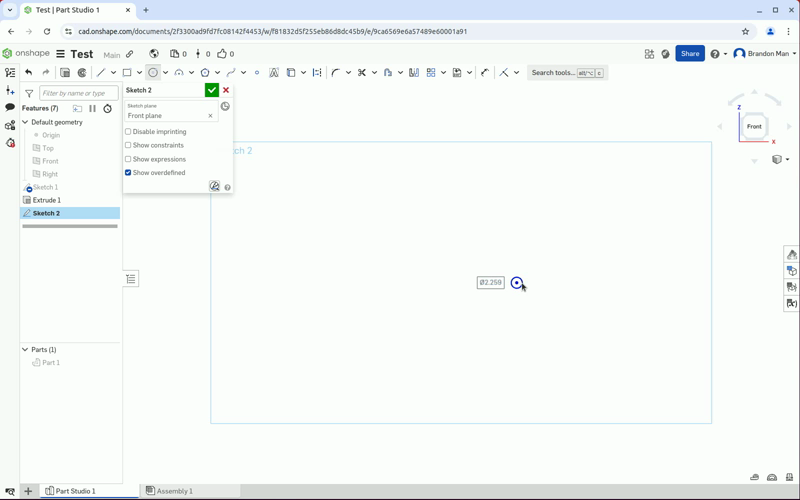
mouse_move(516, 286)
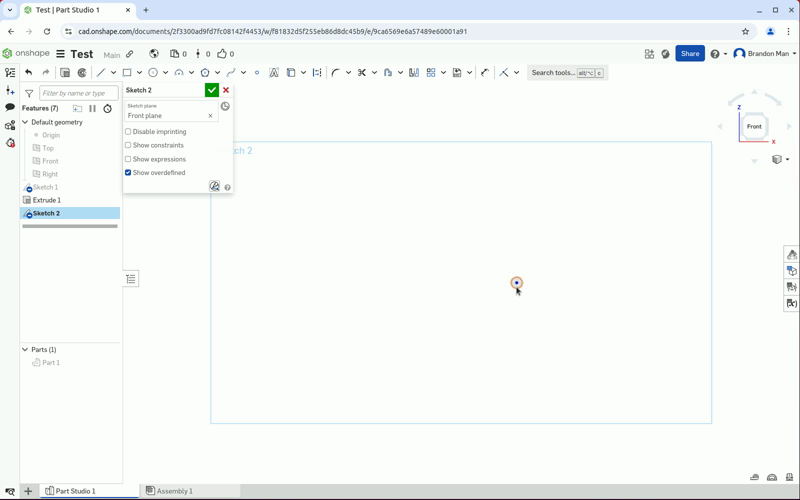
scroll(6)
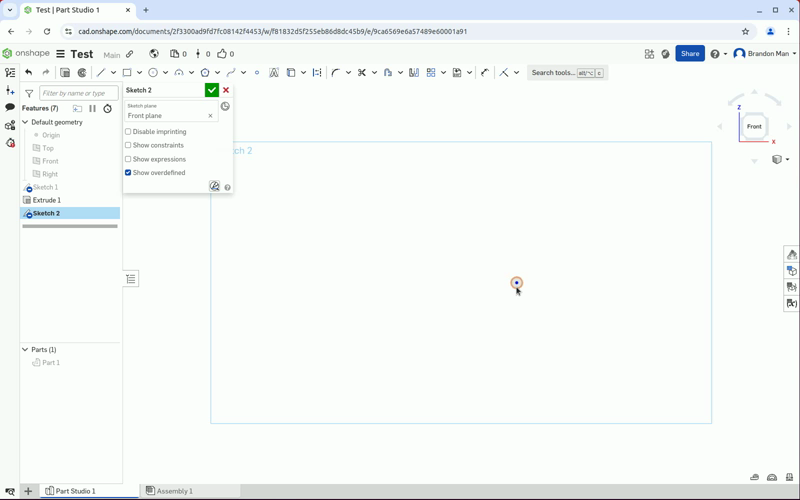
scroll(6)
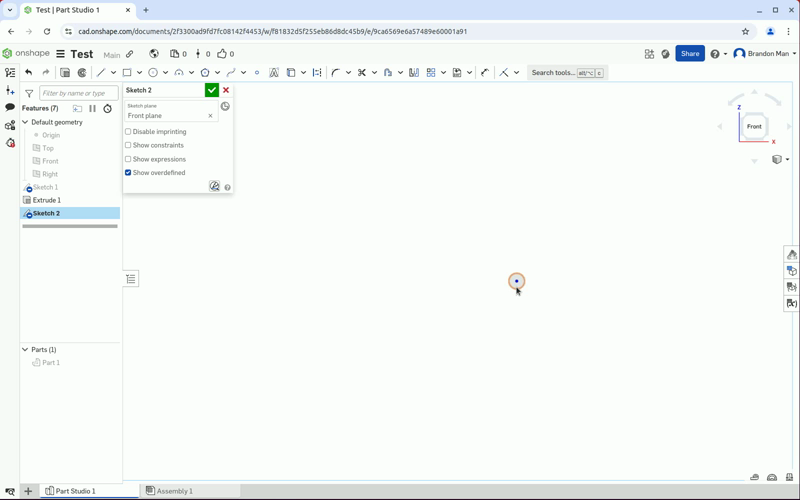
scroll(6)
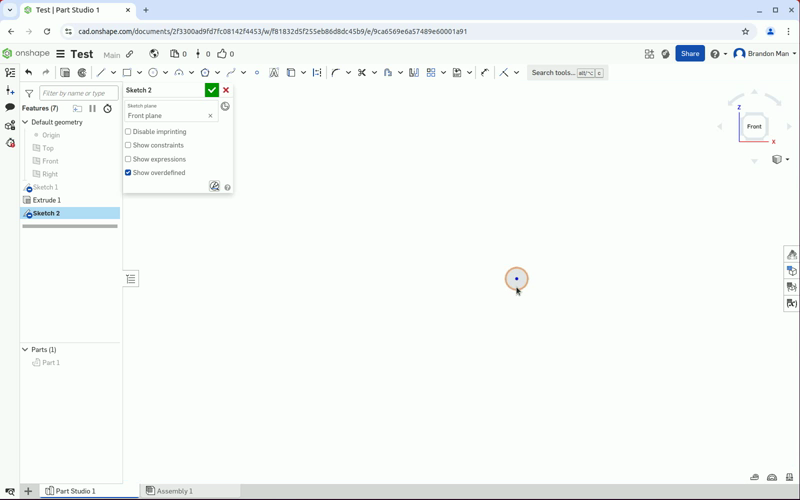
scroll(6)
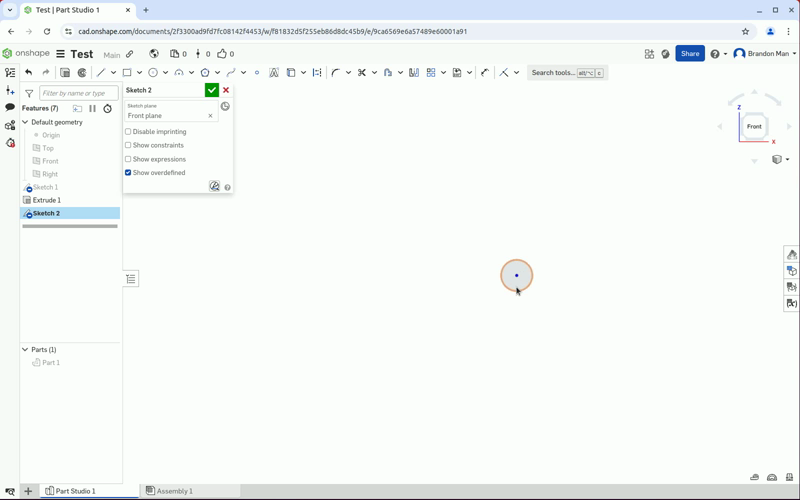
scroll(6)
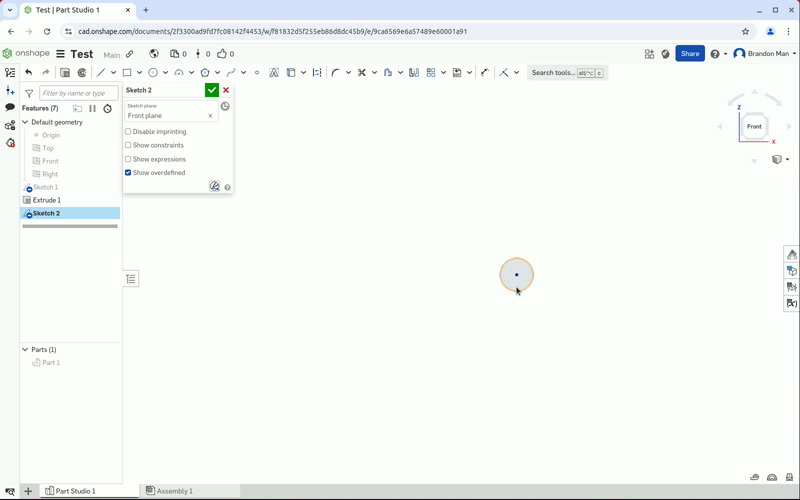
scroll(6)
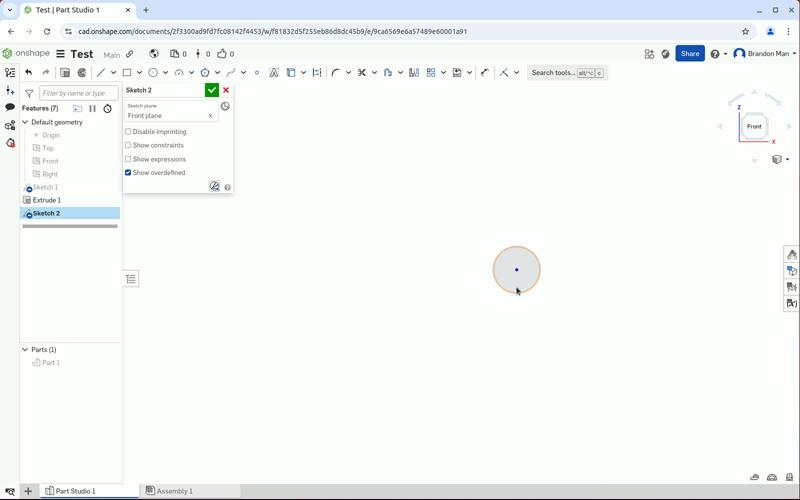
scroll(6)
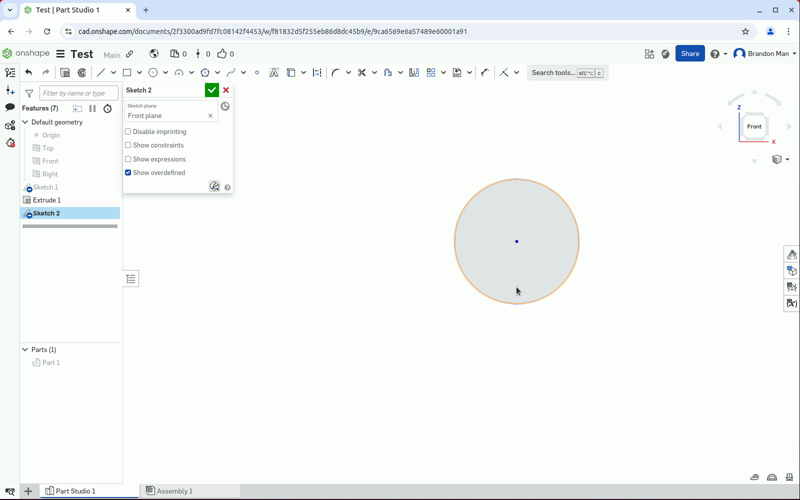
click(516, 286)
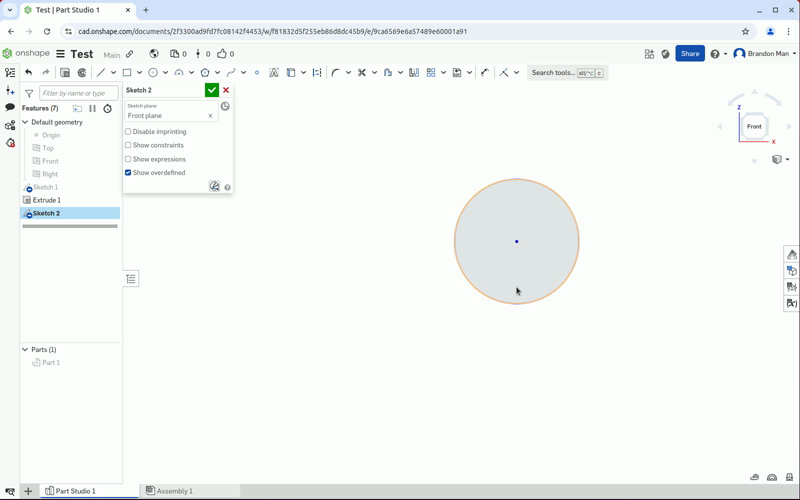
scroll(-6)
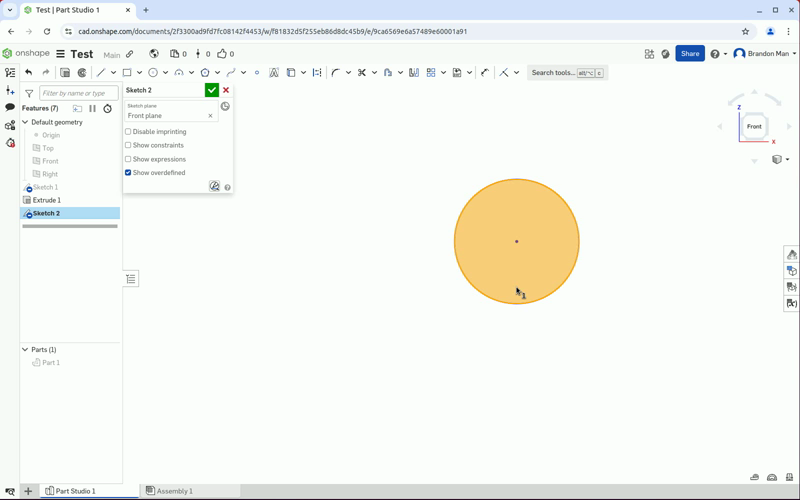
scroll(-6)
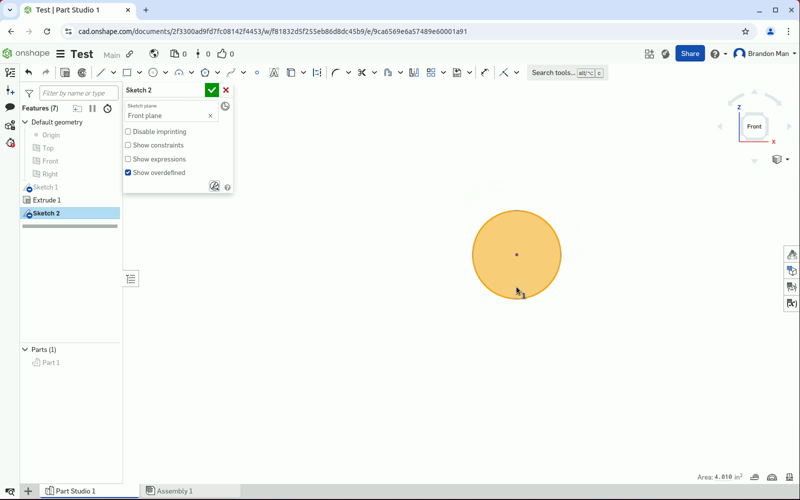
scroll(-6)
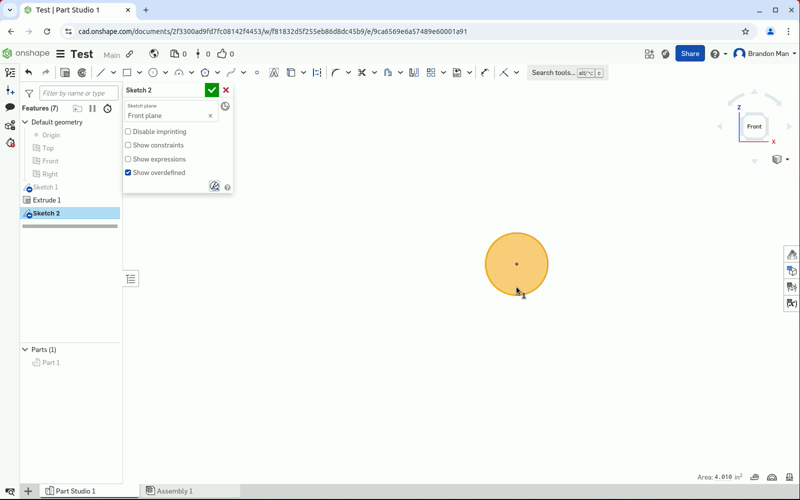
scroll(-6)
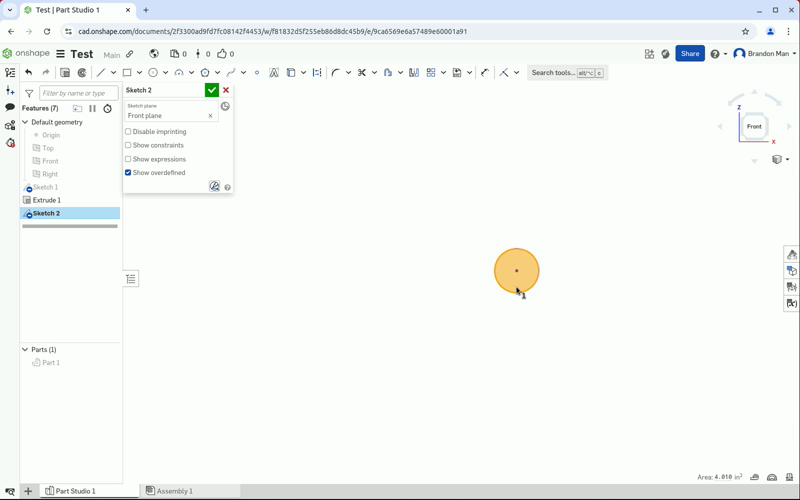
scroll(-6)
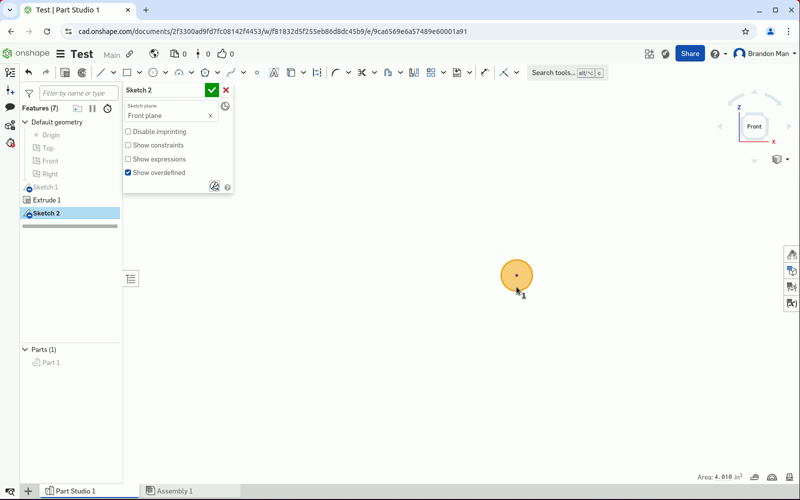
scroll(-6)
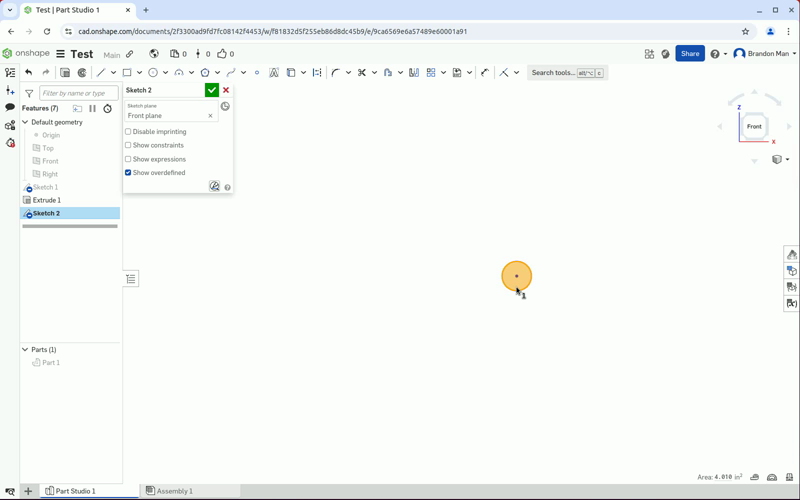
scroll(-6)
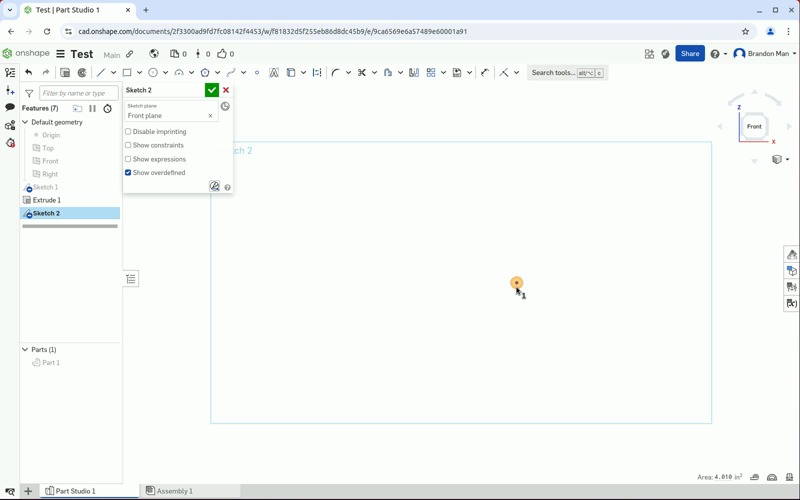
mouse_move(73, 352)
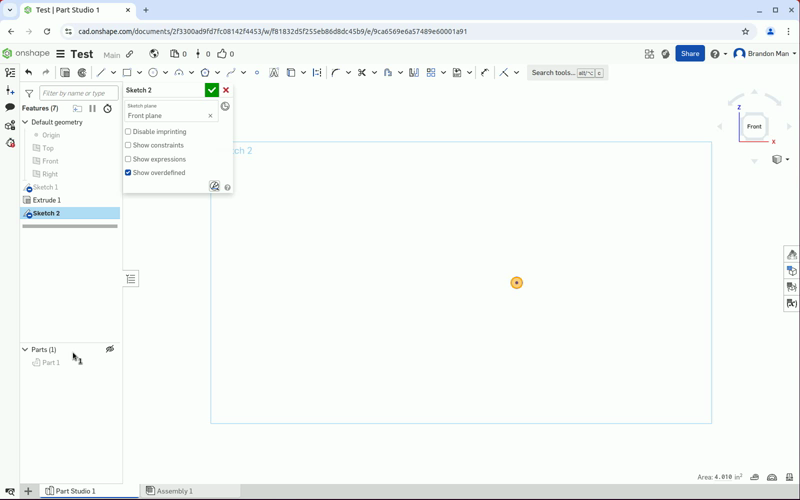
key(shift+y)
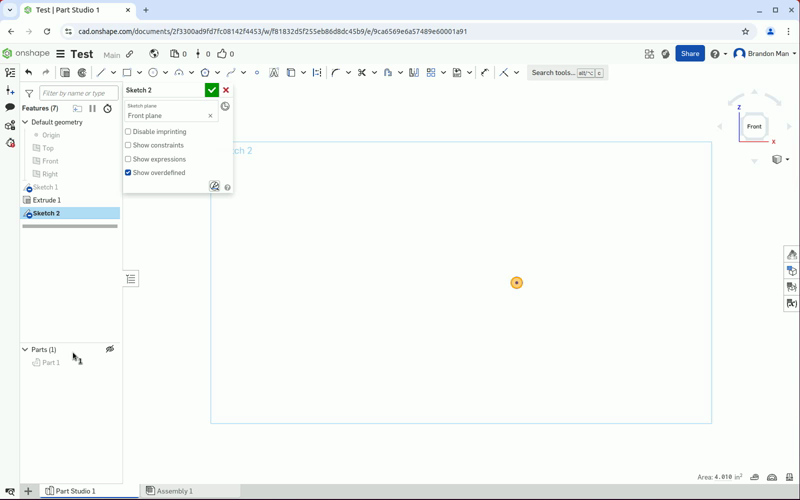
key(shift+e)
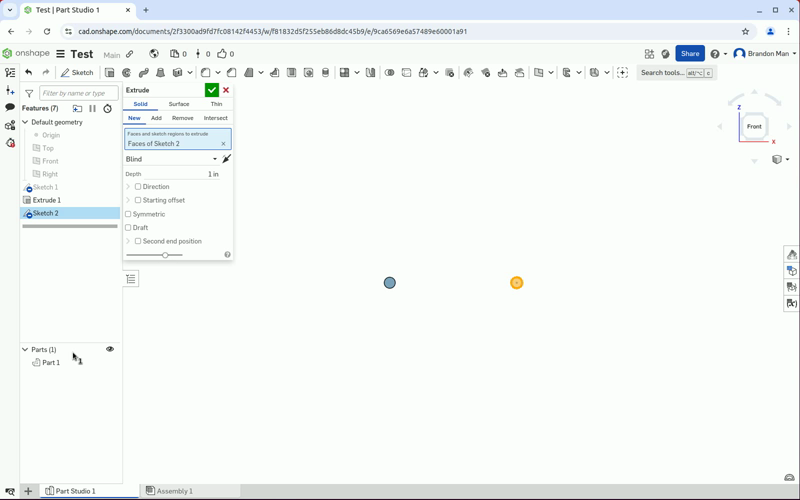
mouse_move(143, 106)
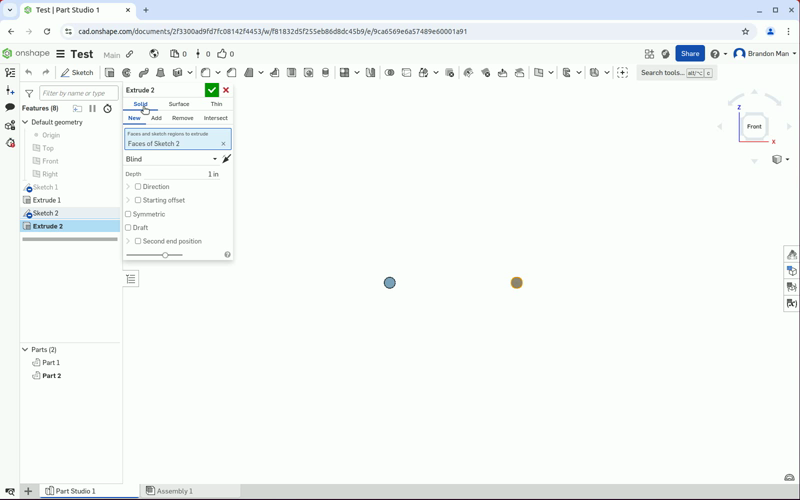
click(143, 106)
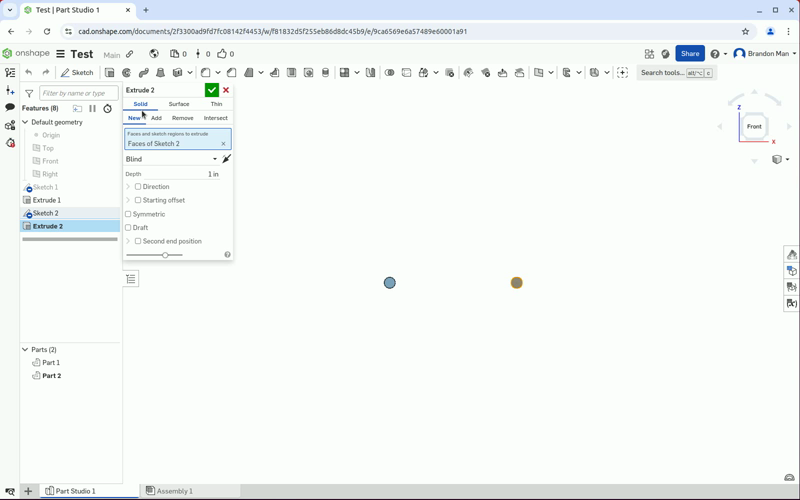
mouse_move(137, 120)
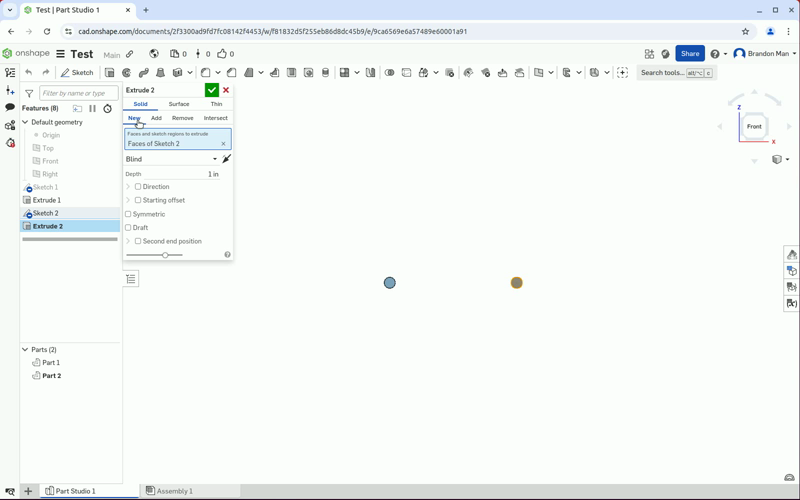
click(137, 120)
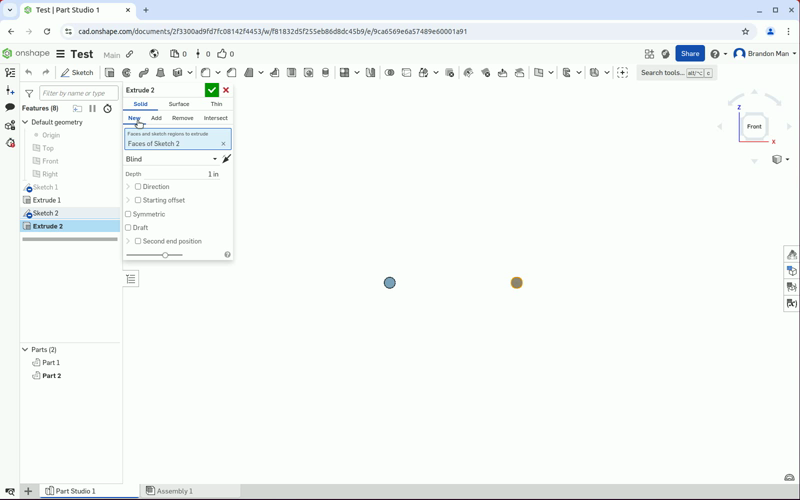
key(tab, 4)
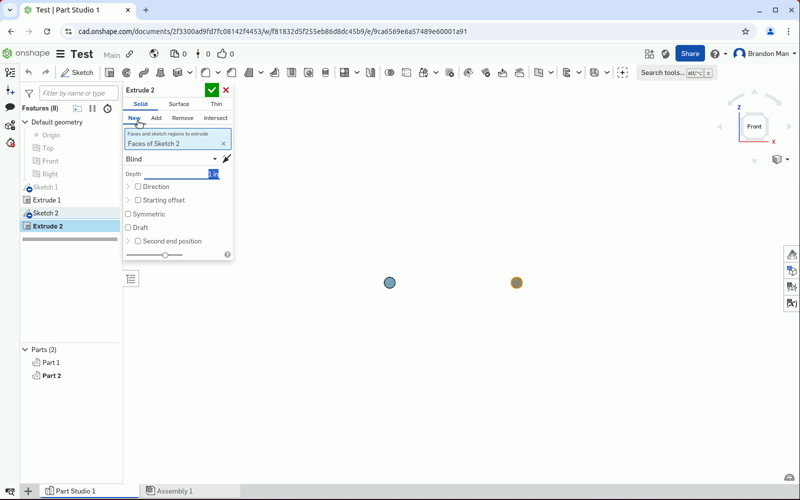
text(23.108)
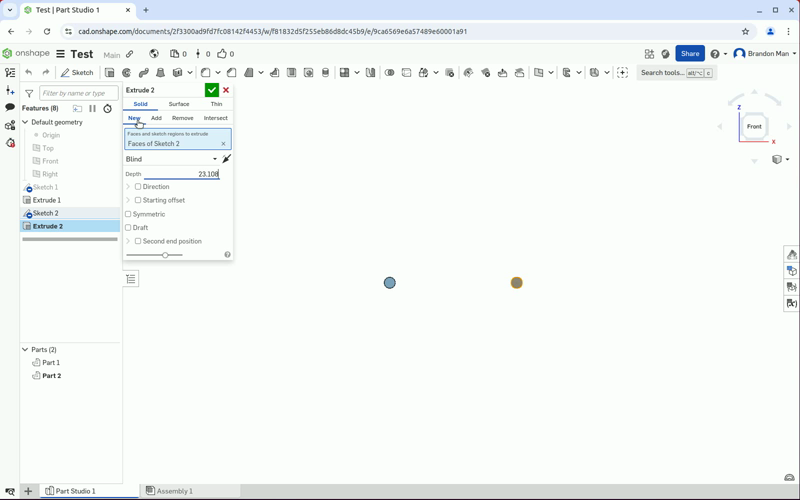
key(enter)
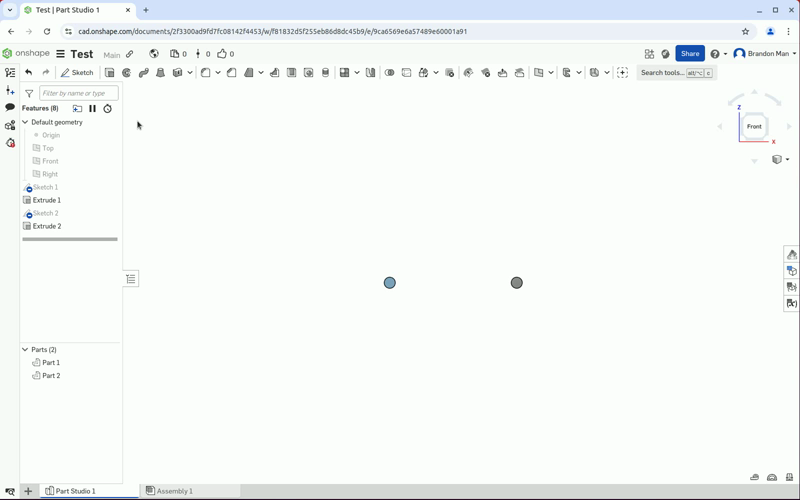
key(shift+h)
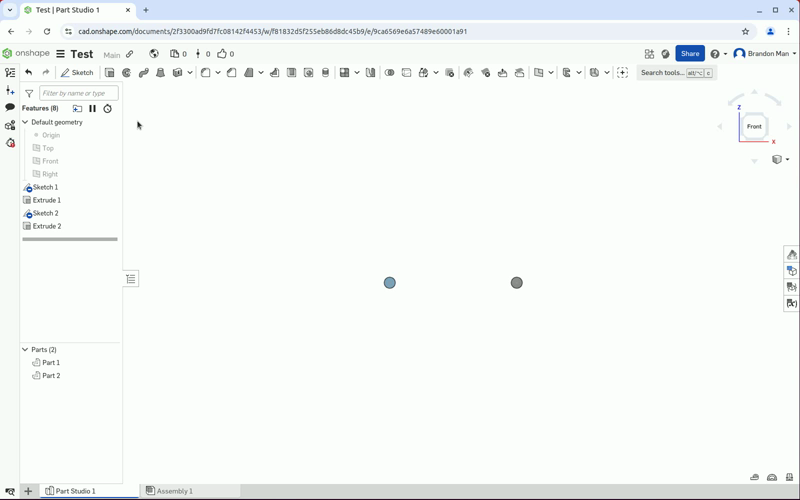
key(shift+h)
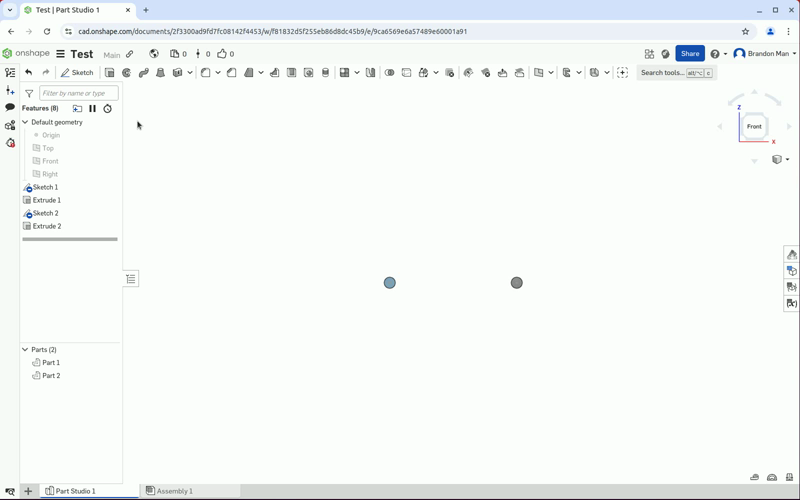
key(shift+7)
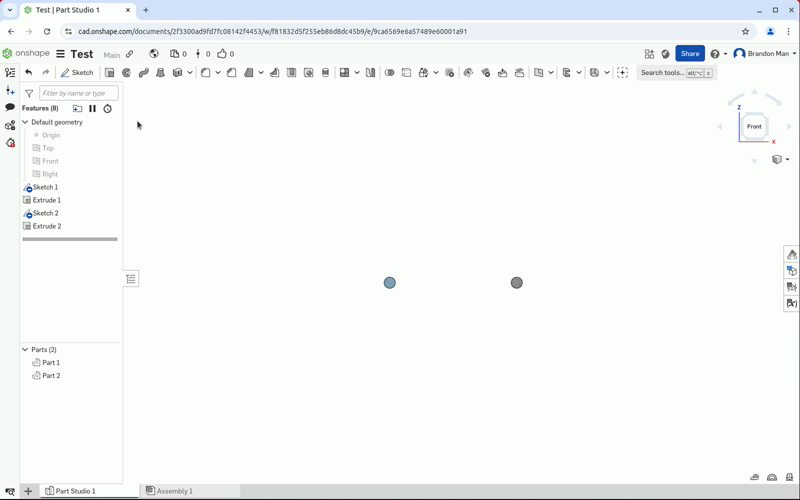
key(left, 2)
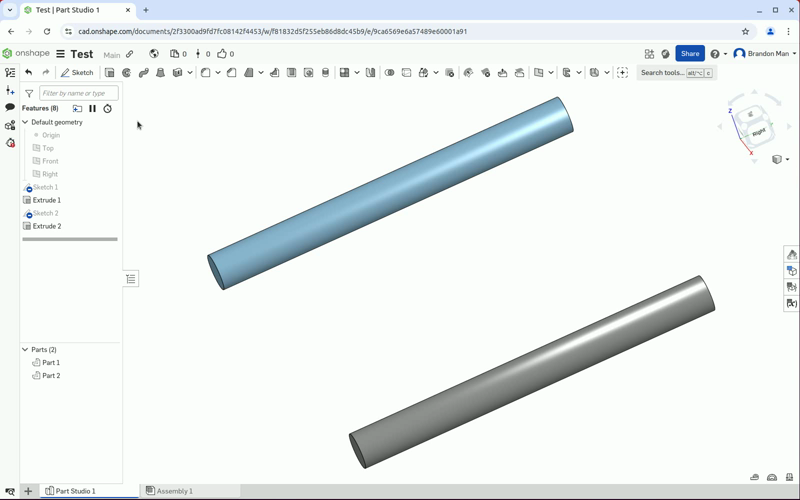
key(down, 2)
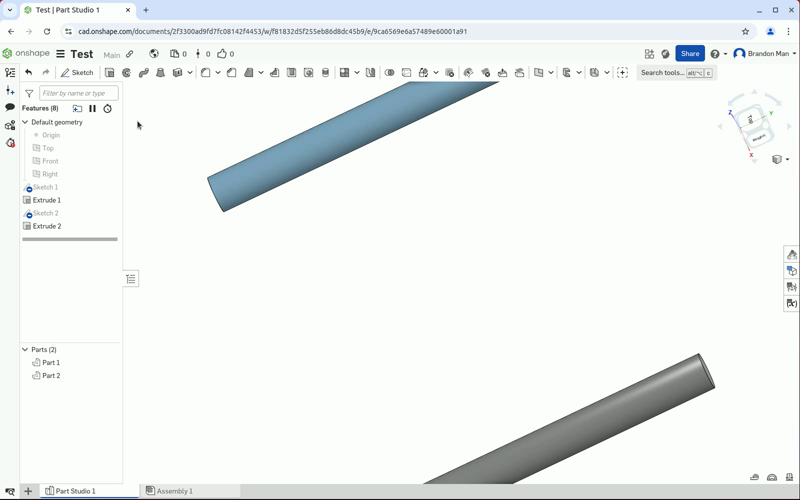
key(up, 2)
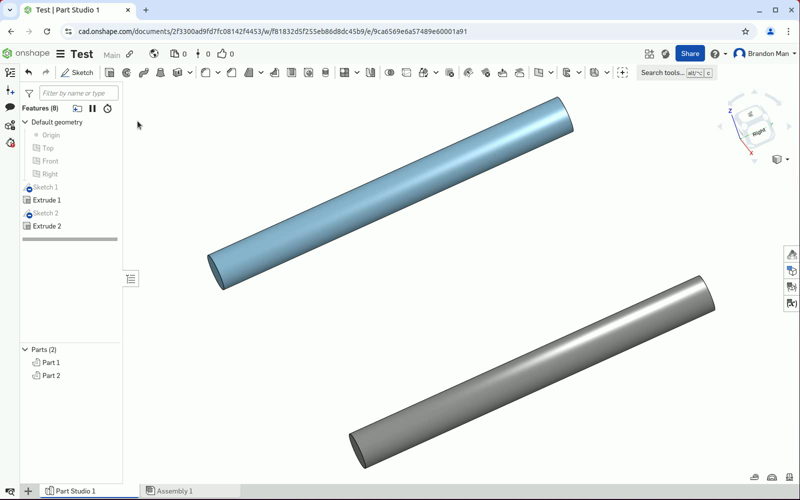
key(right, 2)
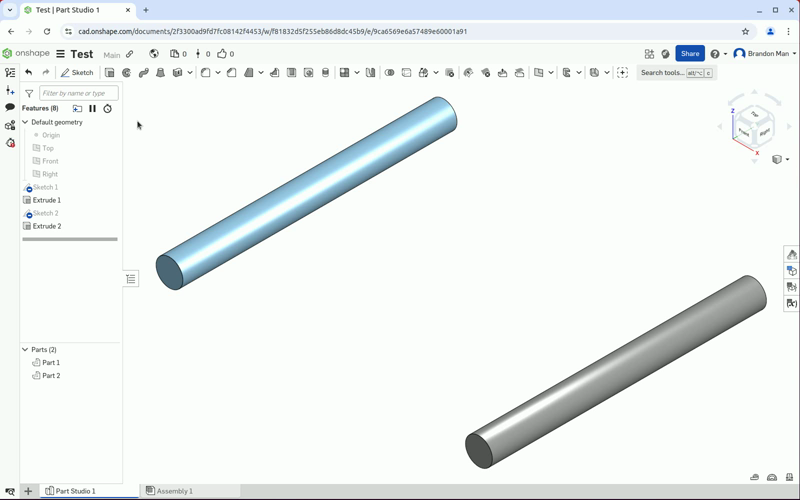
mouse_move(73, 189)
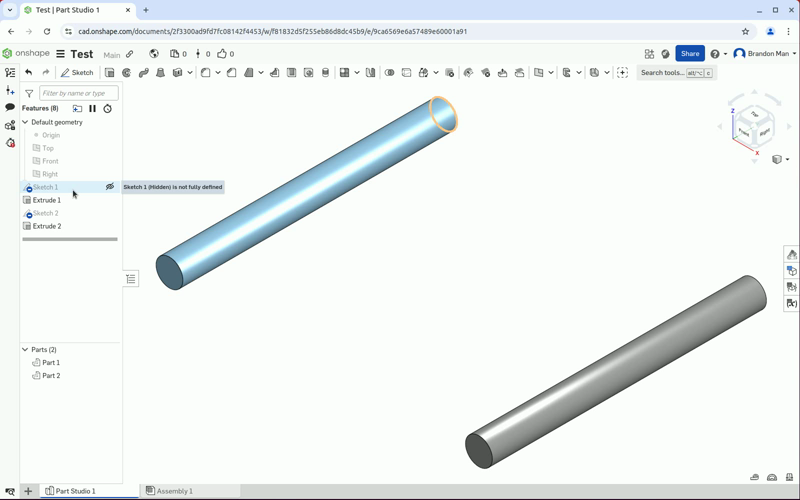
click(73, 189)